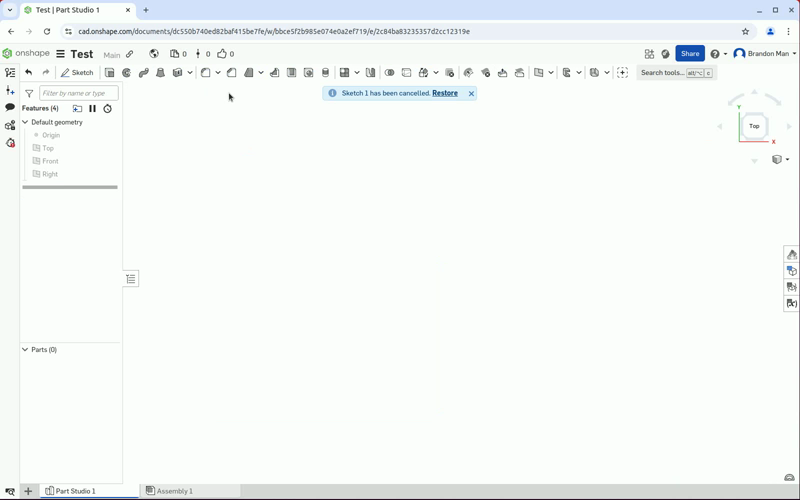
key(shift+h)
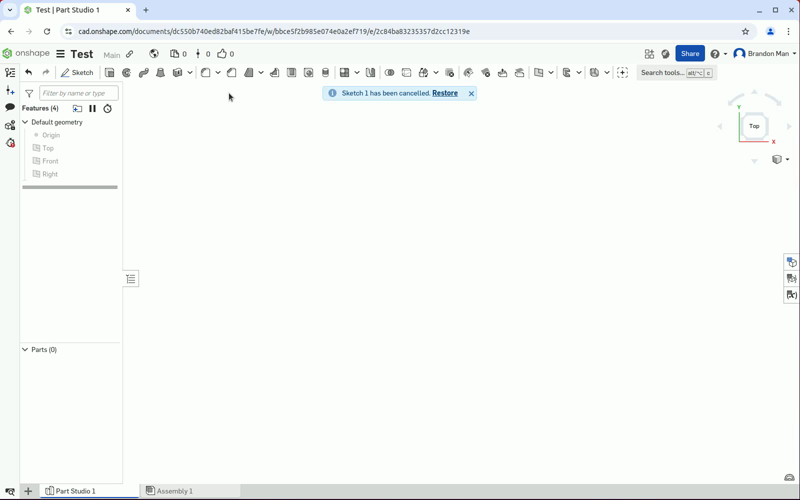
key(shift+s)
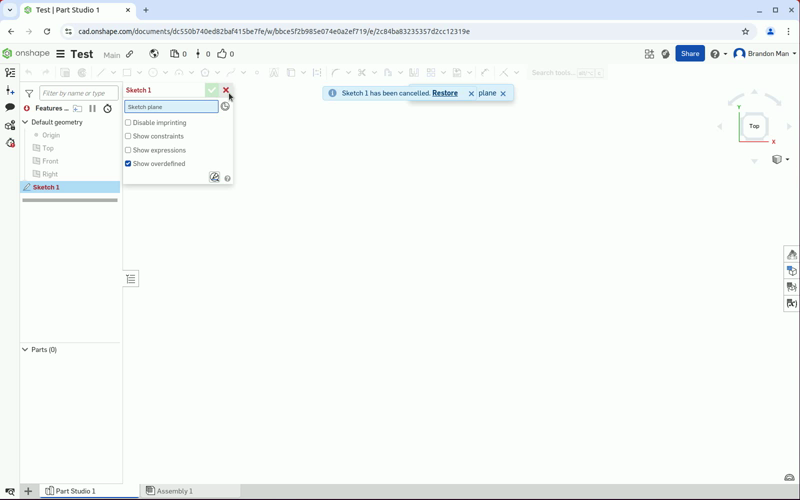
mouse_move(73, 150)
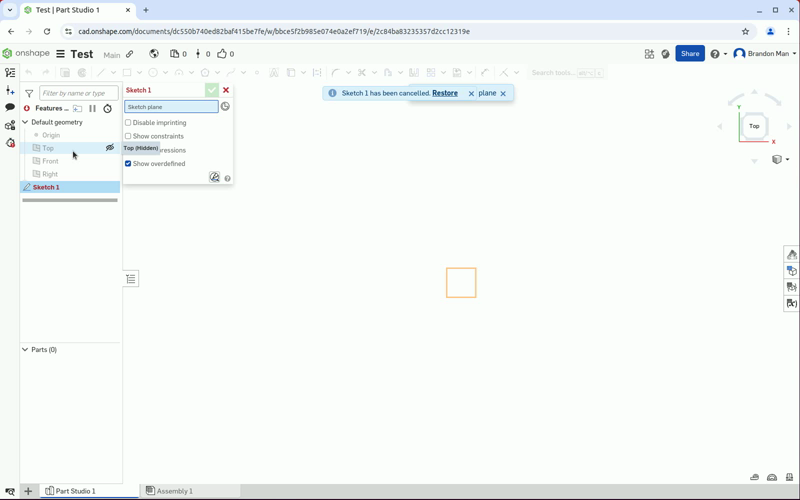
click(73, 150)
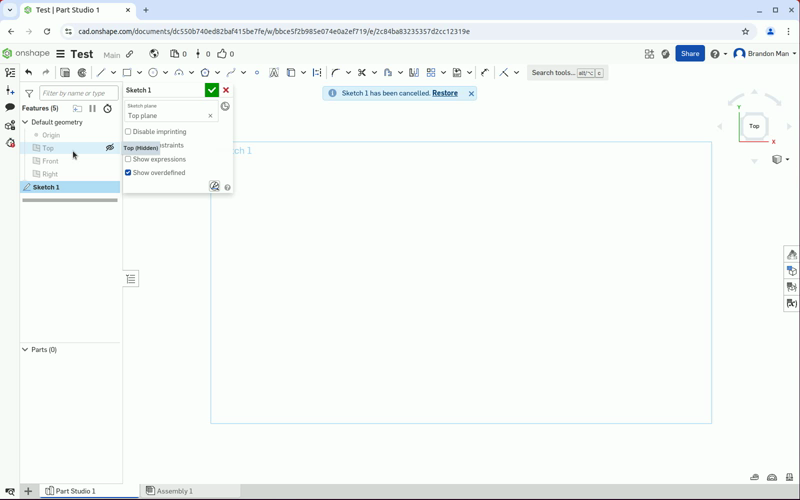
mouse_move(73, 352)
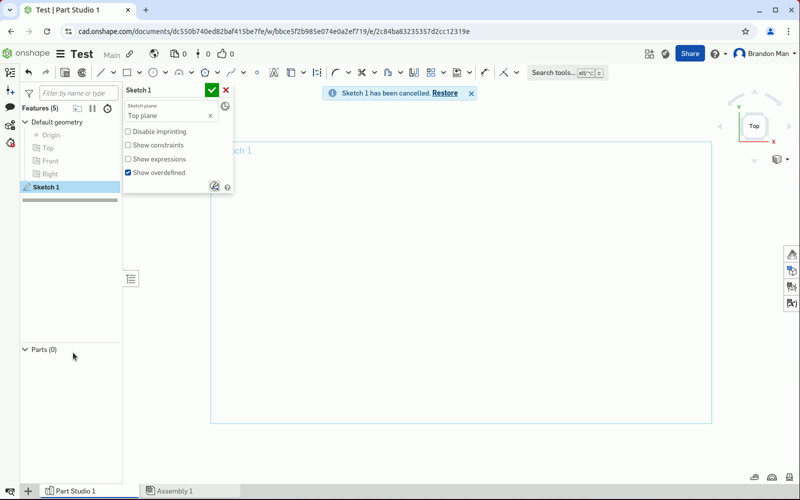
key(y)
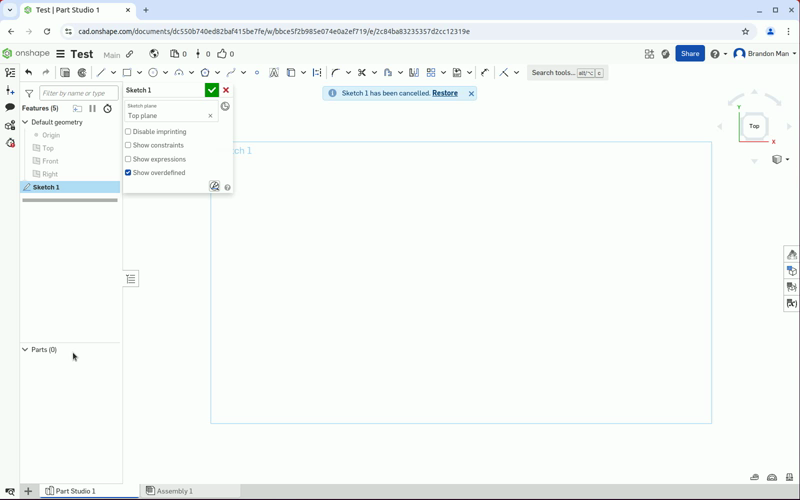
key(a)
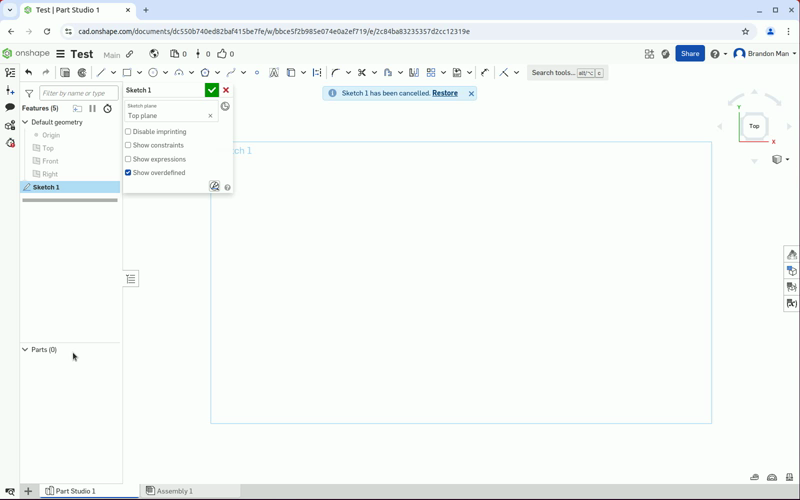
key_down(shift)
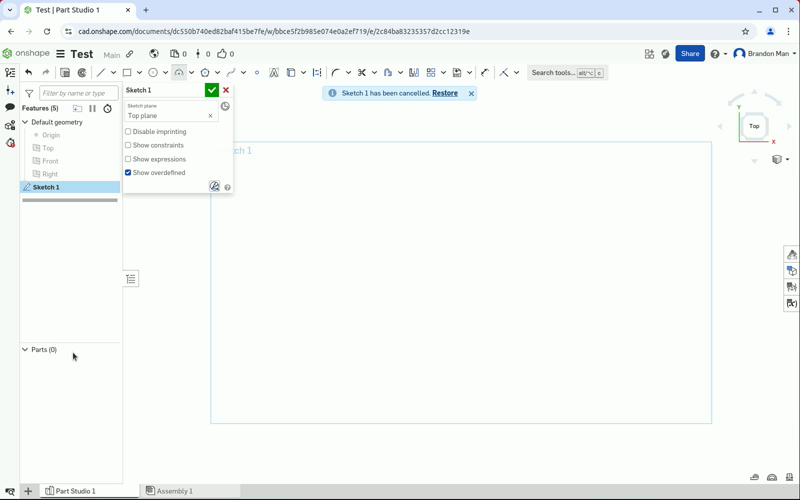
mouse_move(379, 361)
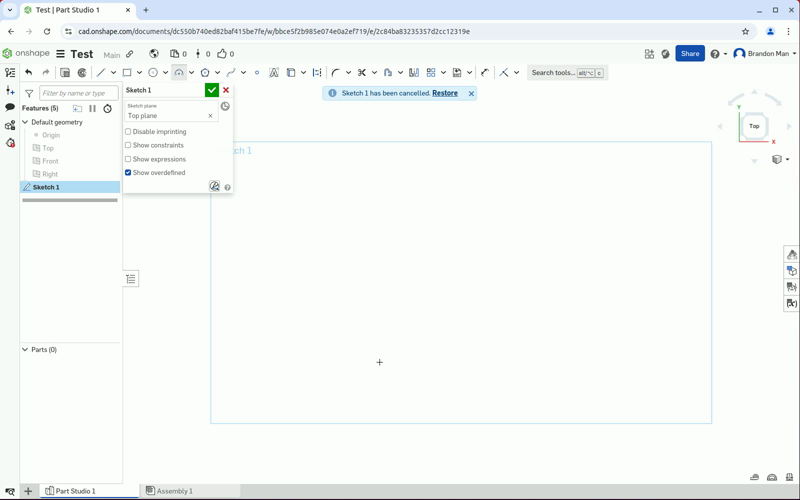
click(379, 361)
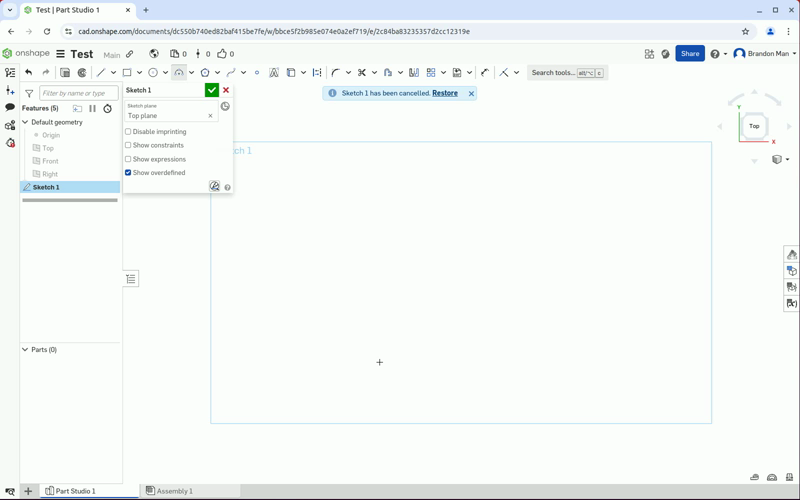
key_up(shift)
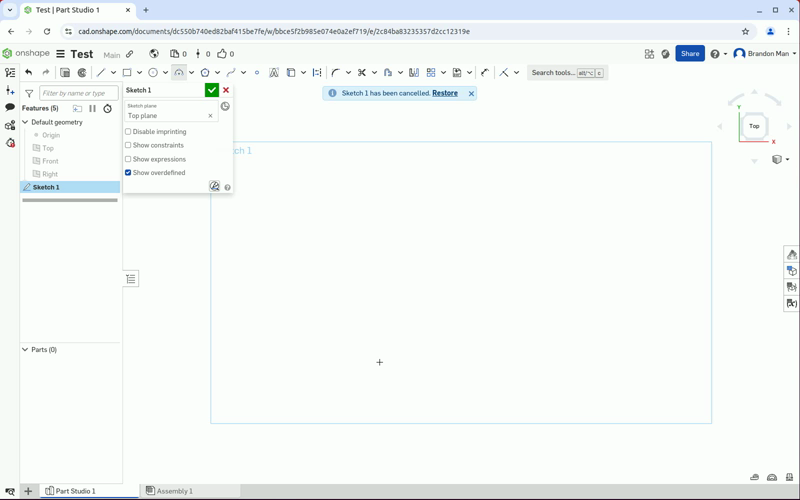
key_down(shift)
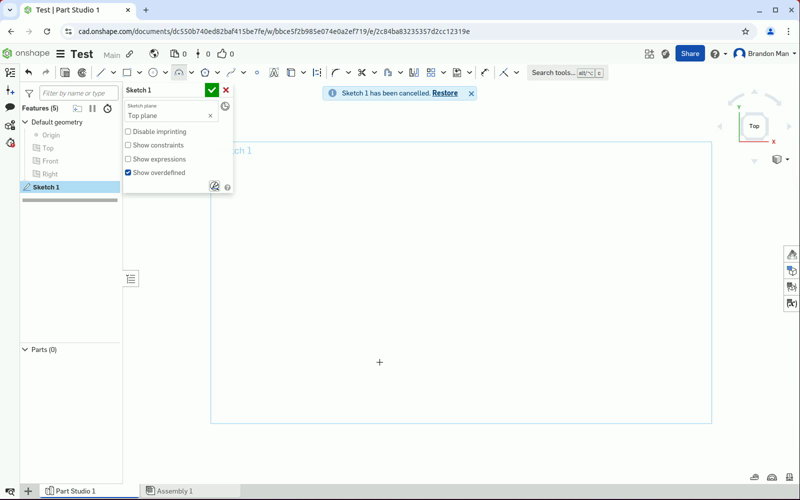
mouse_move(542, 361)
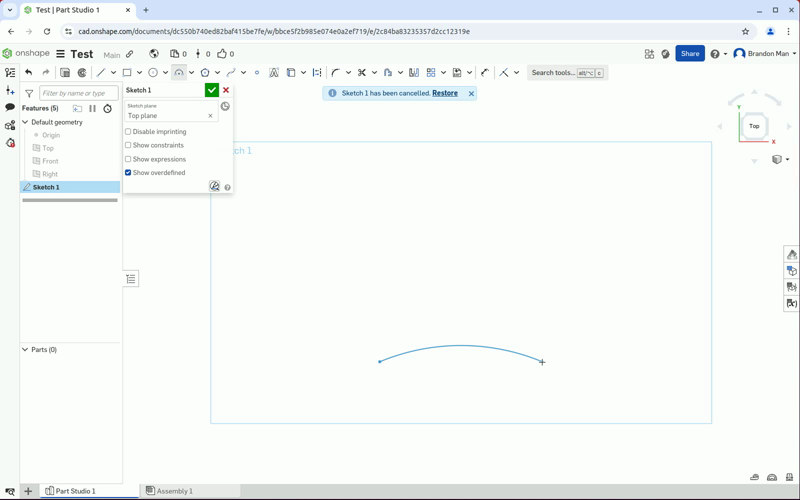
click(542, 361)
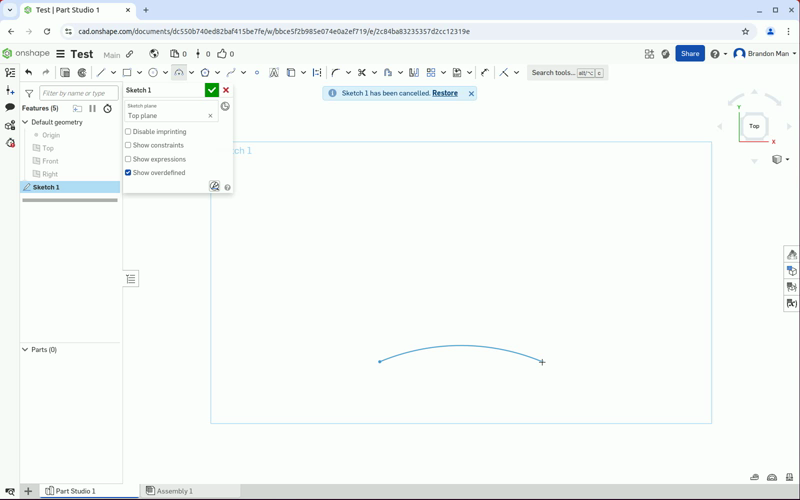
mouse_move(461, 395)
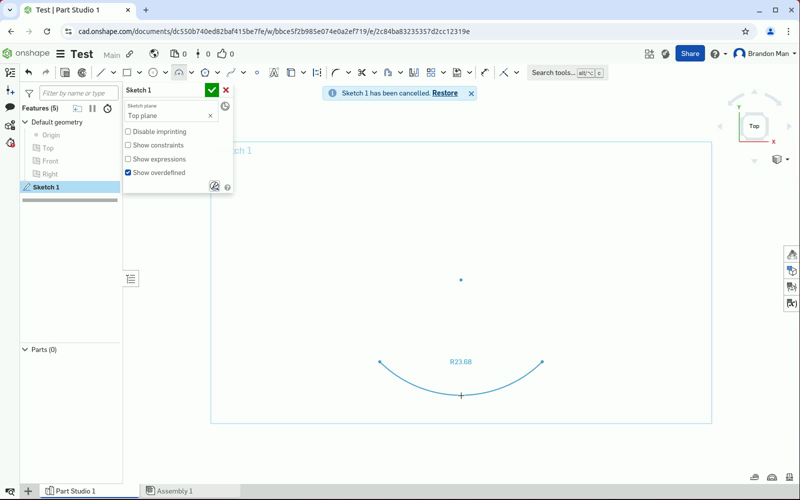
click(461, 395)
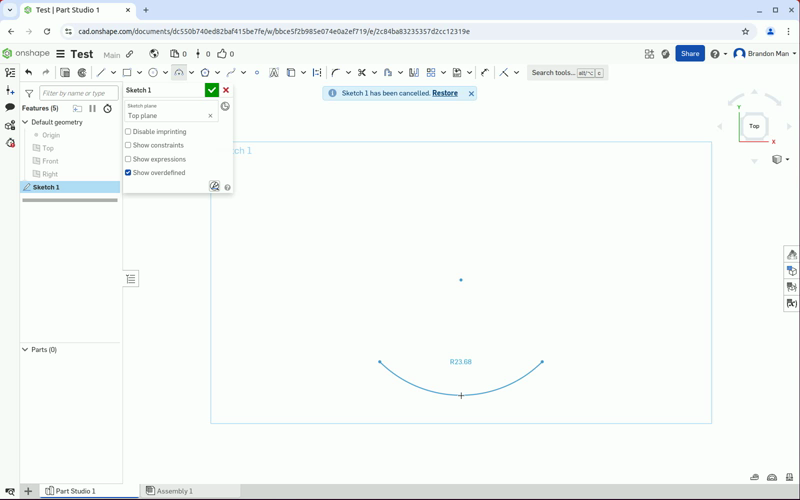
key_up(shift)
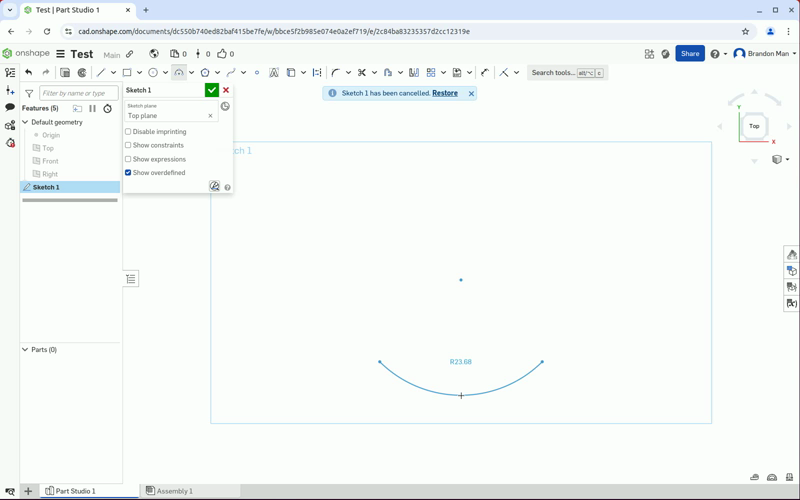
key(esc)
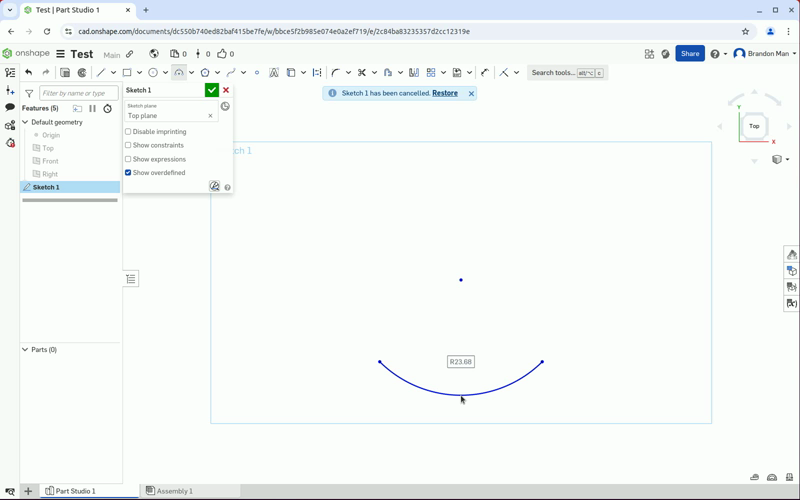
key(l)
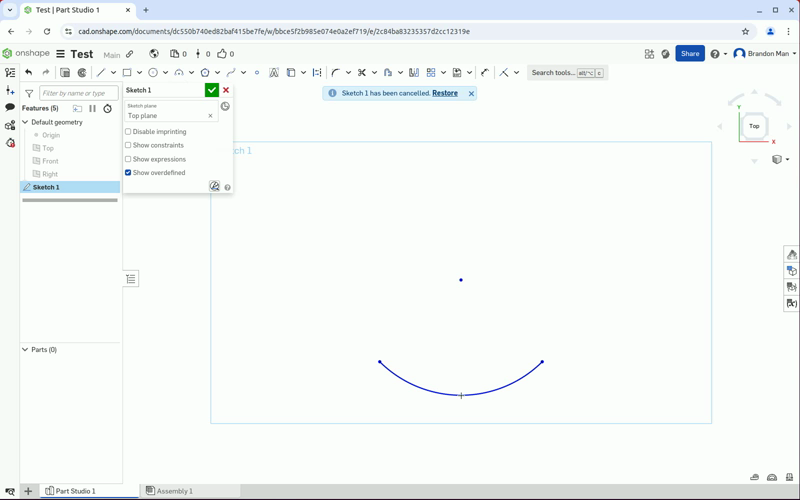
mouse_move(542, 361)
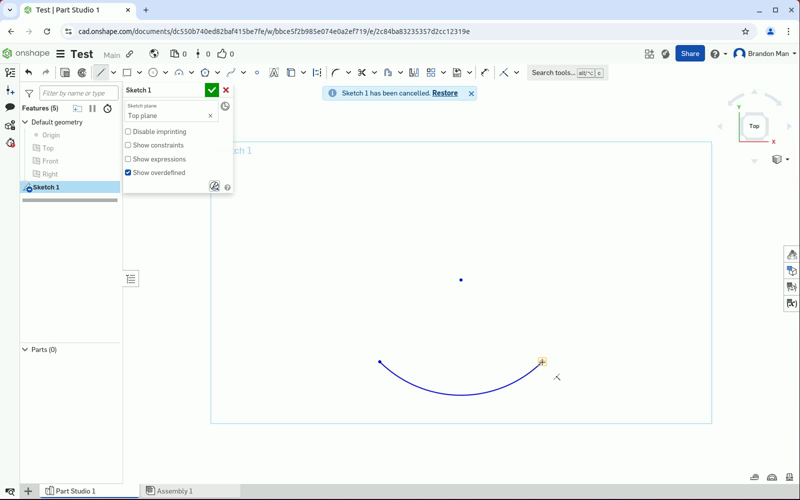
click(542, 361)
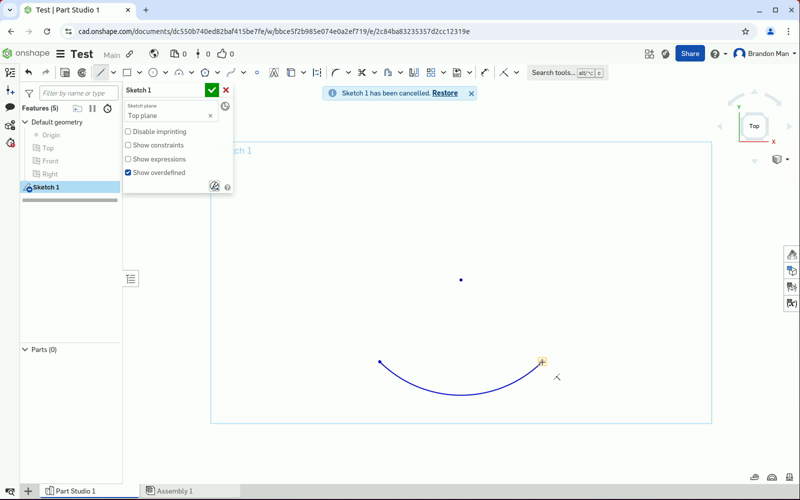
key_down(shift)
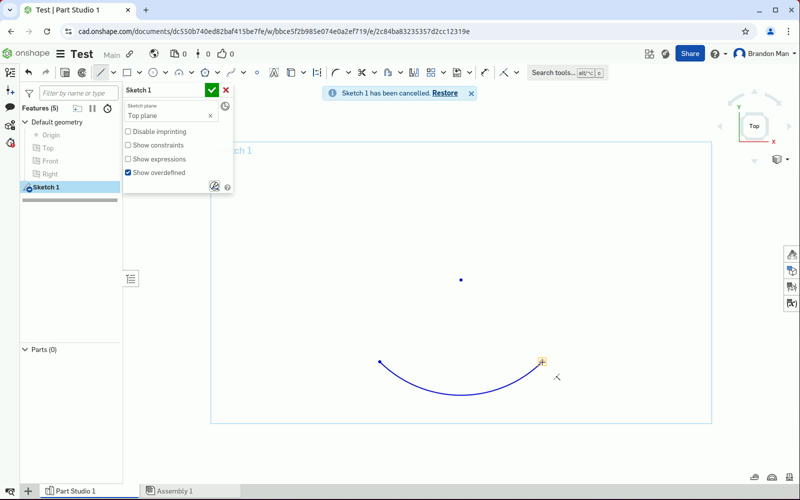
mouse_move(488, 175)
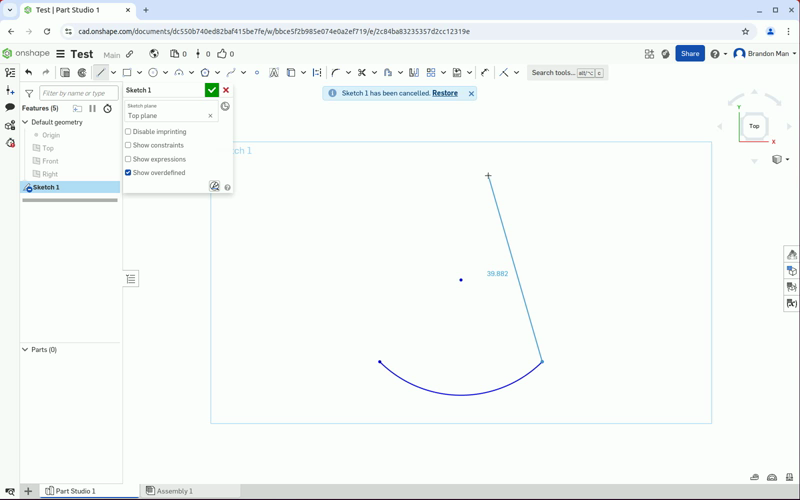
click(488, 175)
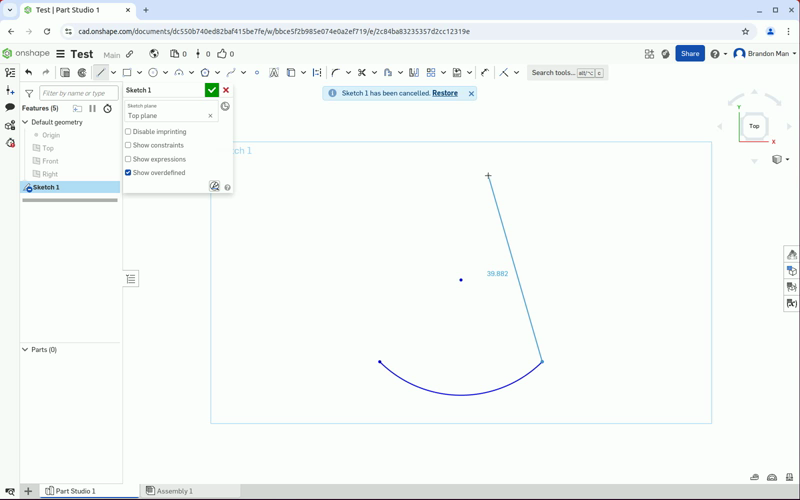
key_up(shift)
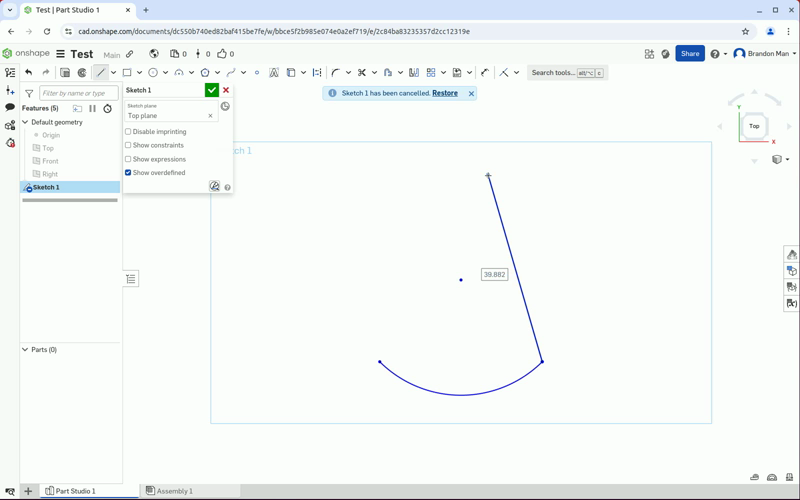
key(esc)
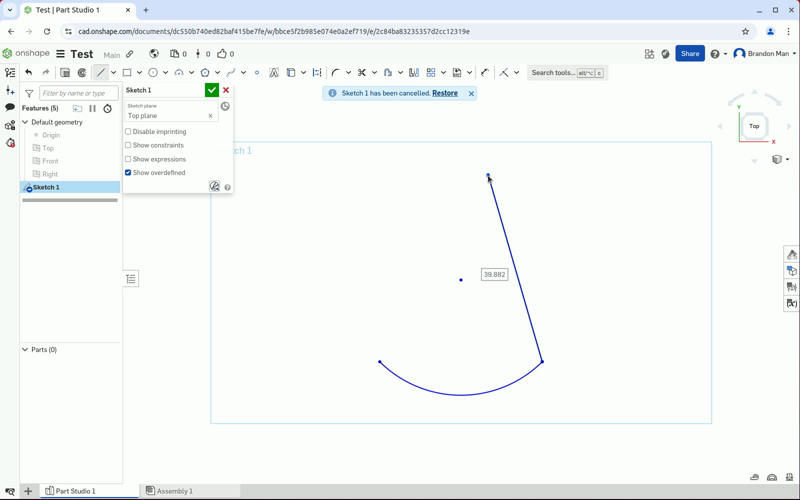
key(a)
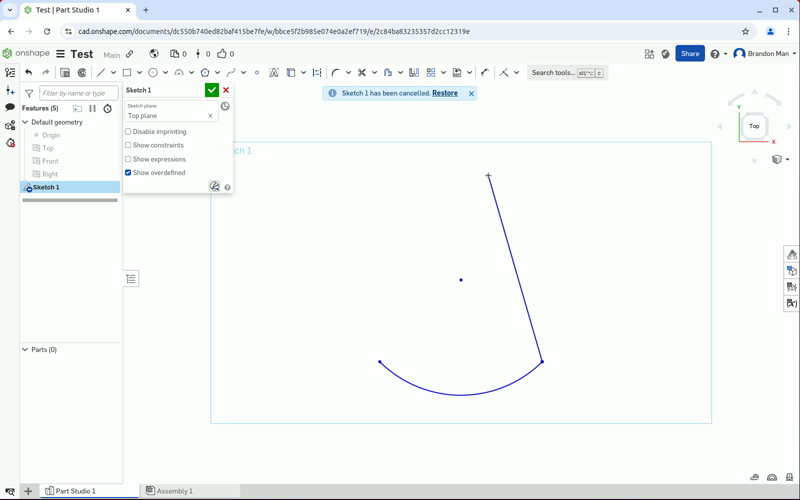
mouse_move(488, 175)
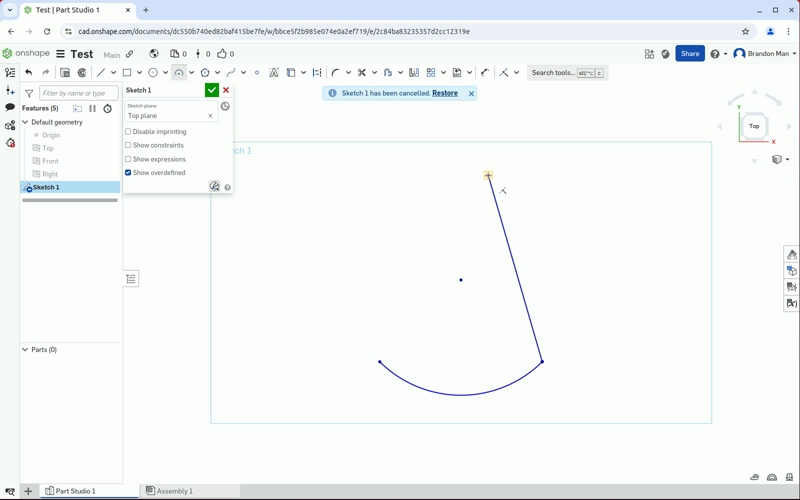
click(488, 175)
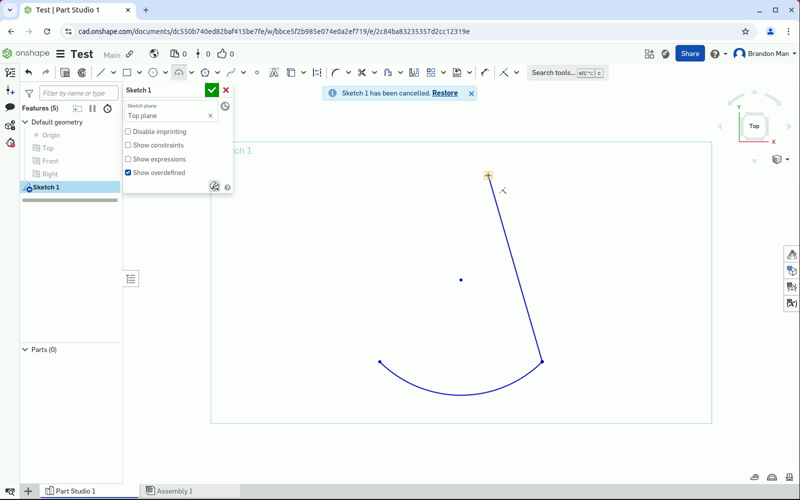
key_down(shift)
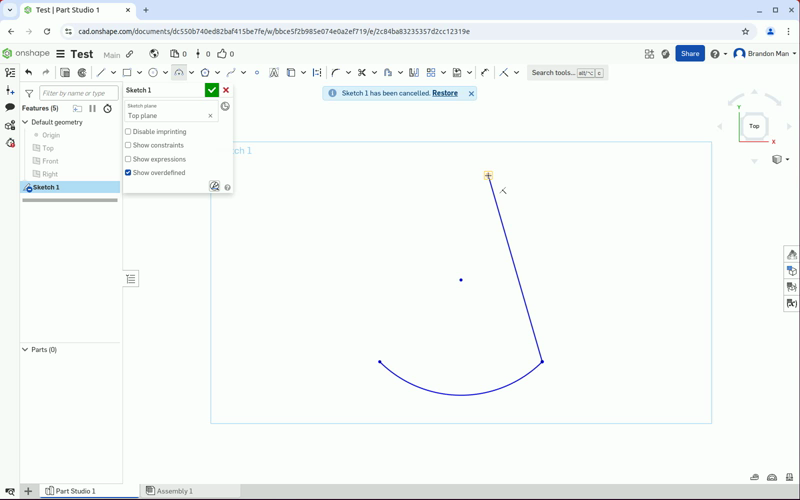
mouse_move(434, 175)
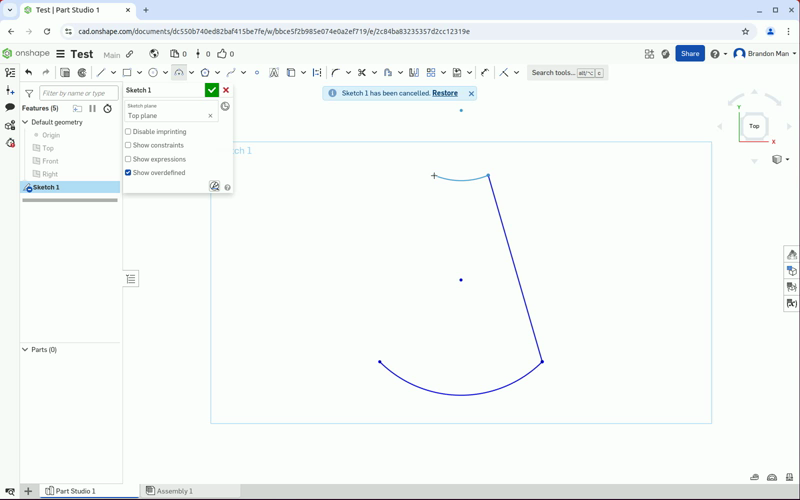
click(434, 175)
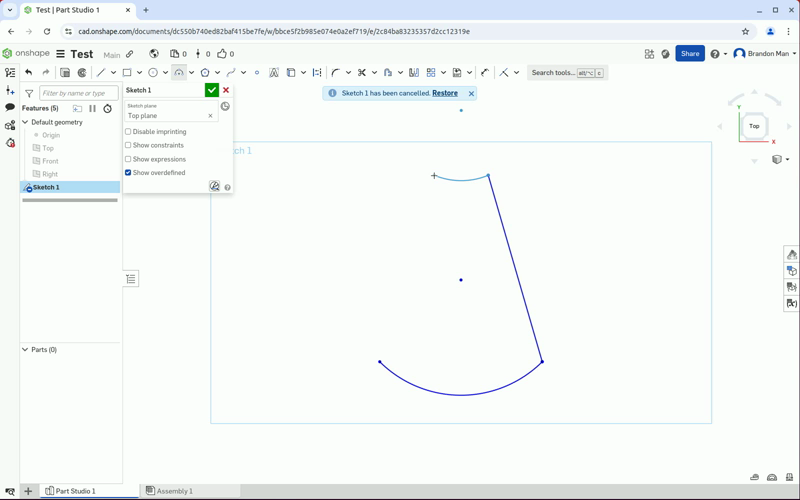
mouse_move(461, 171)
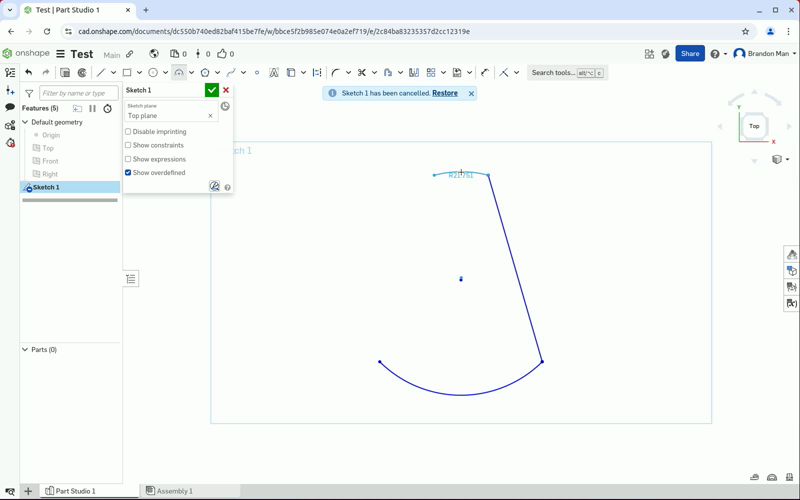
click(461, 171)
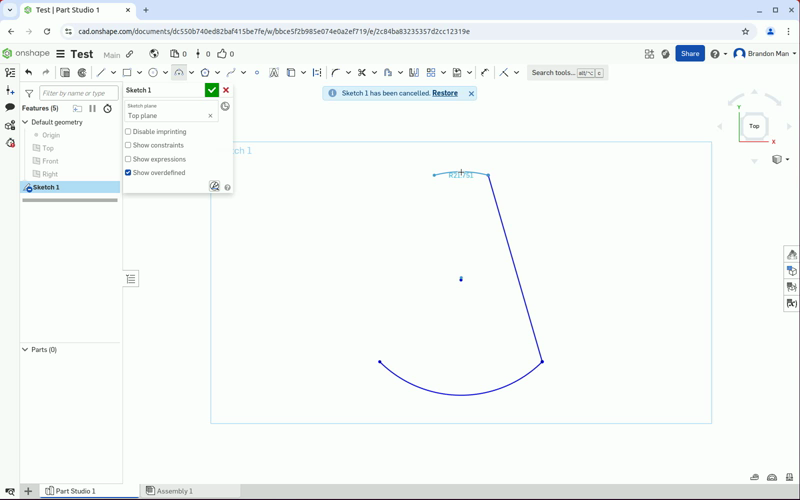
key_up(shift)
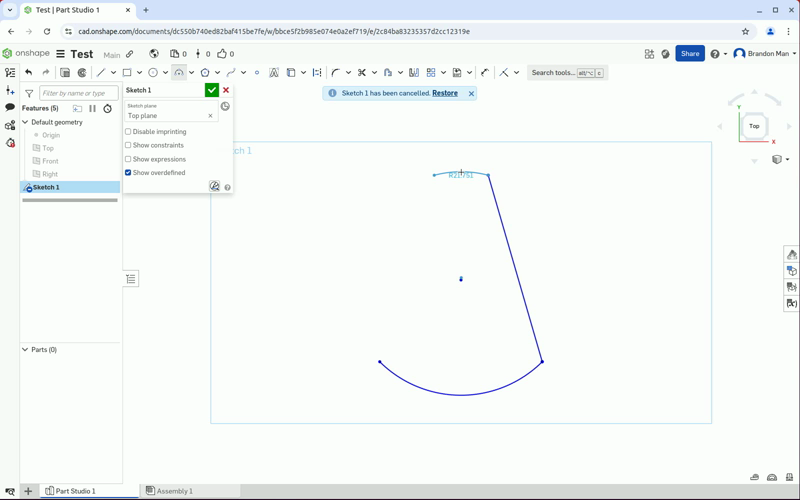
key(esc)
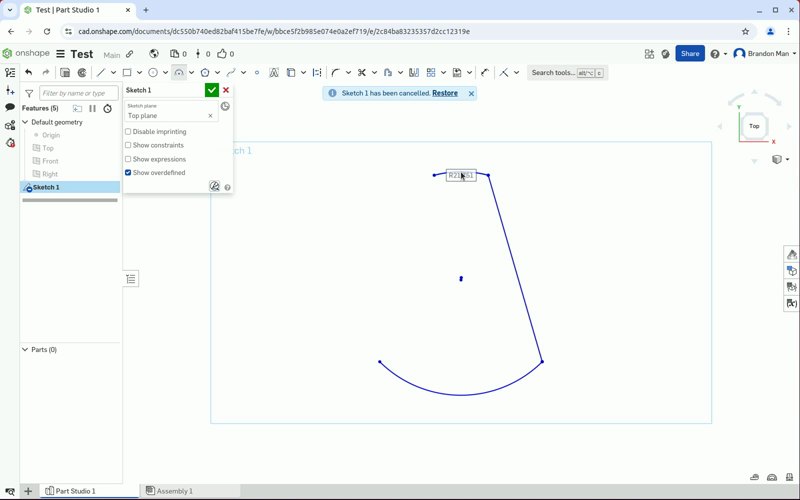
key(l)
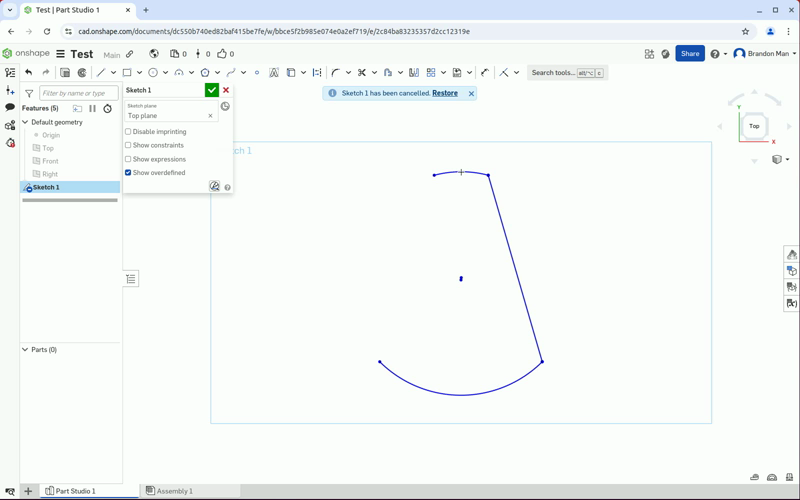
mouse_move(434, 175)
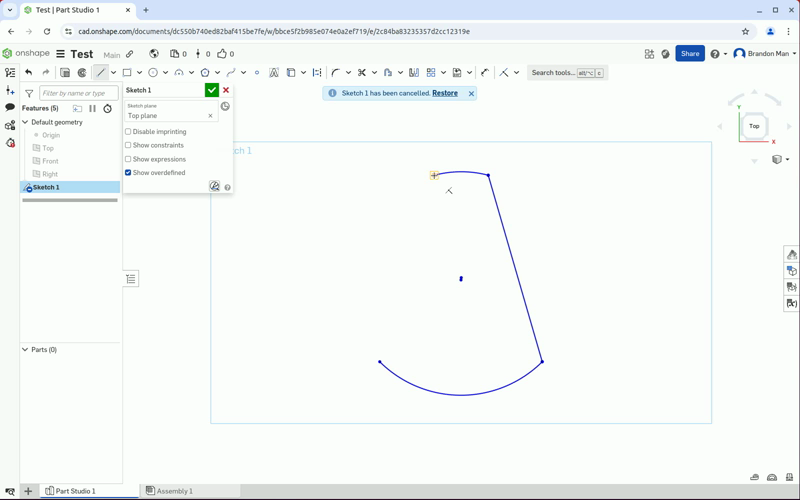
click(434, 175)
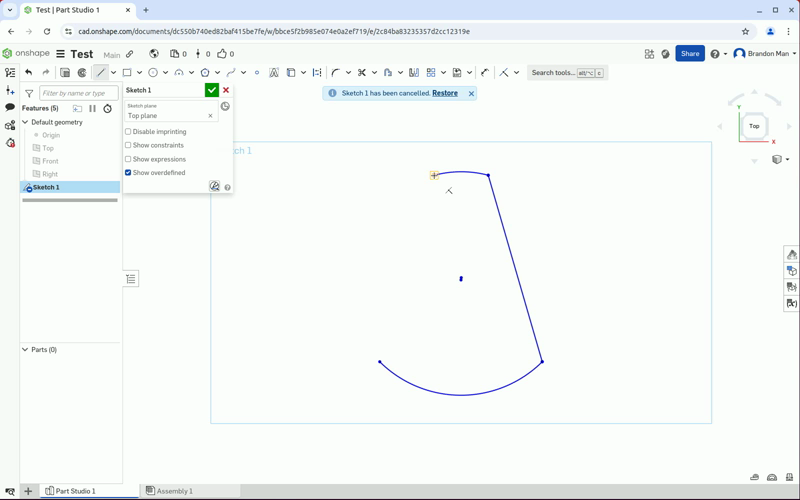
key_down(shift)
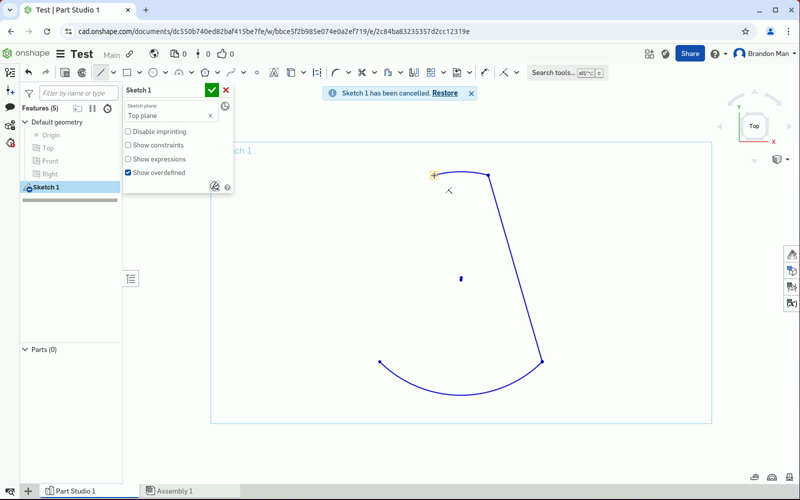
mouse_move(379, 361)
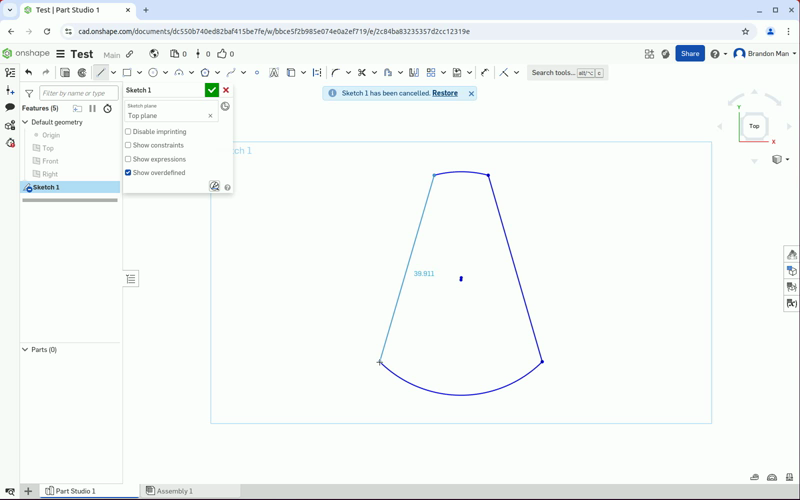
key_up(shift)
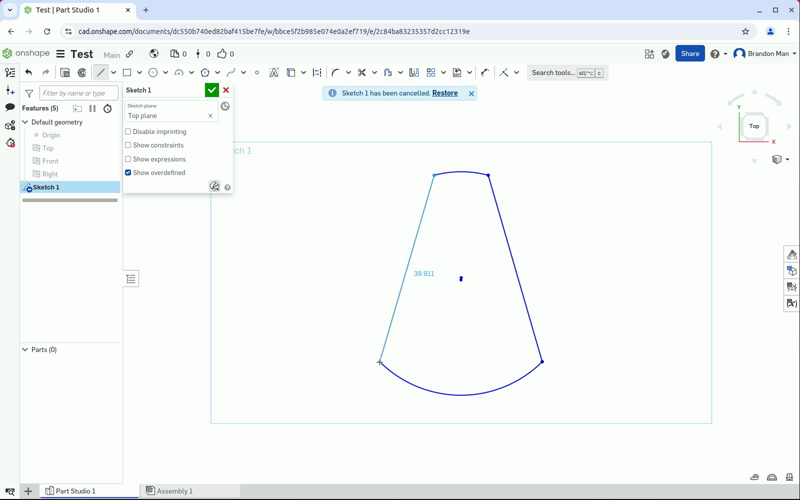
click(379, 361)
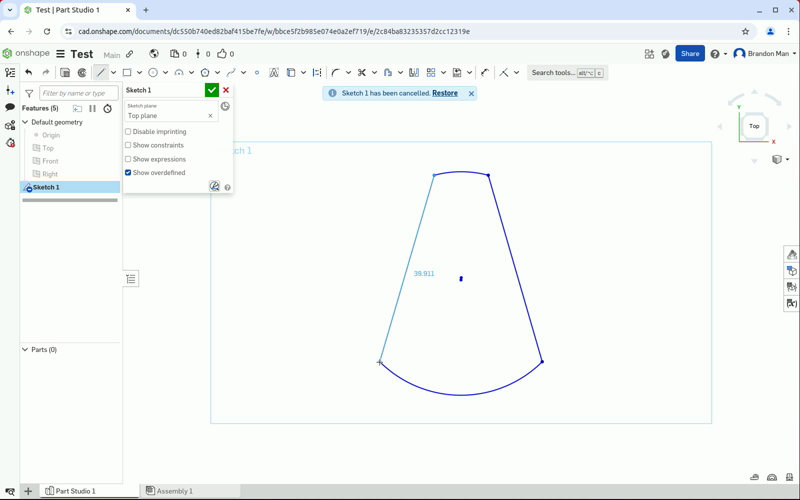
key(esc)
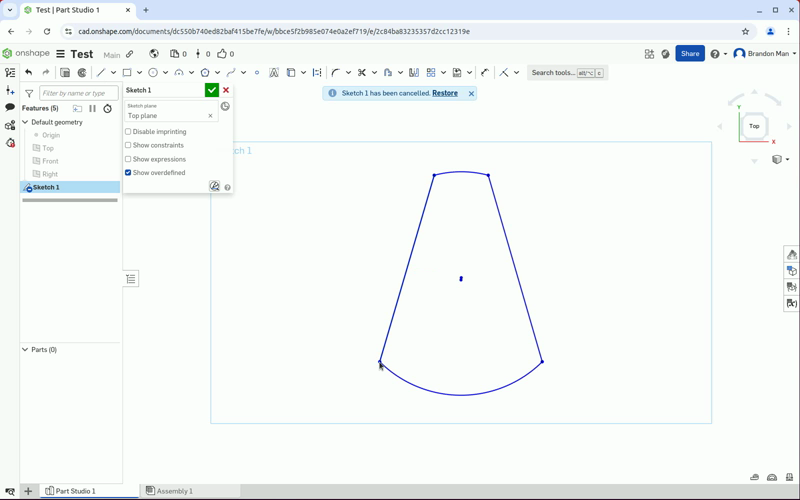
key(c)
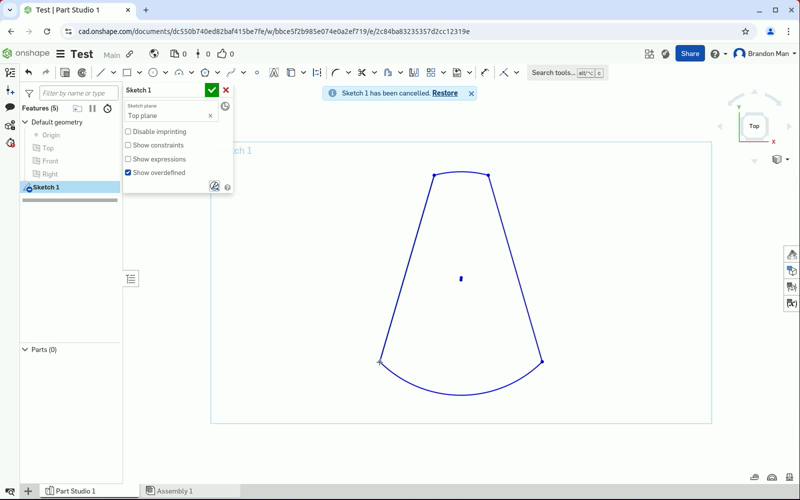
key_down(shift)
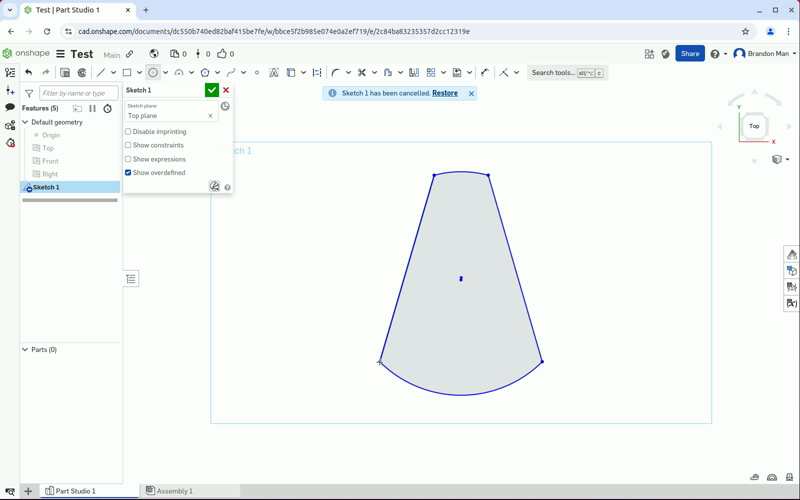
mouse_move(459, 283)
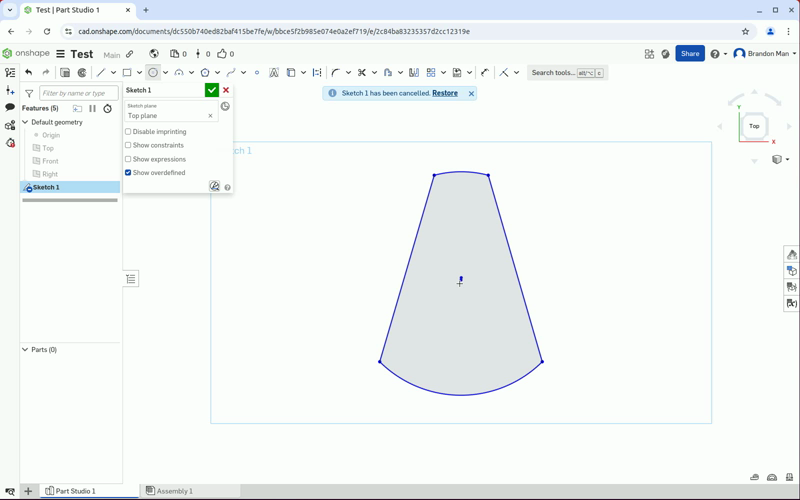
scroll(6)
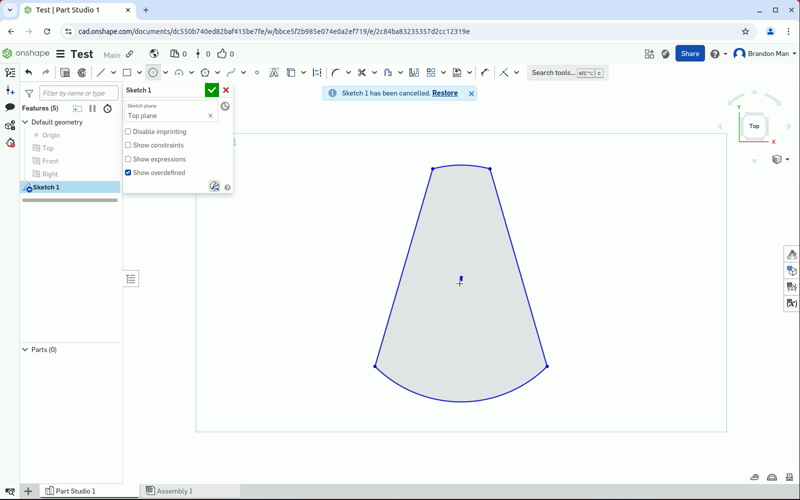
scroll(6)
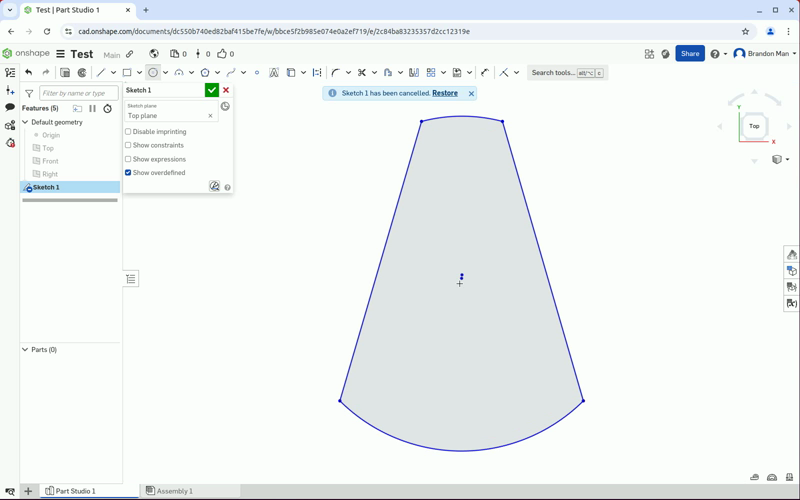
scroll(6)
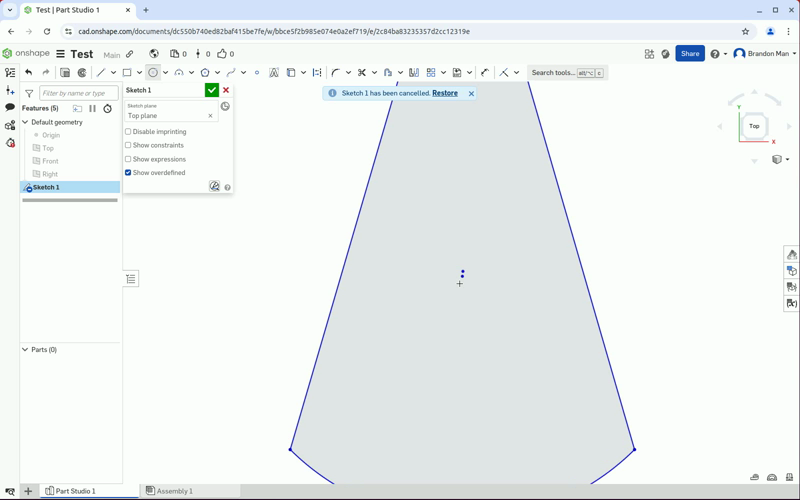
scroll(6)
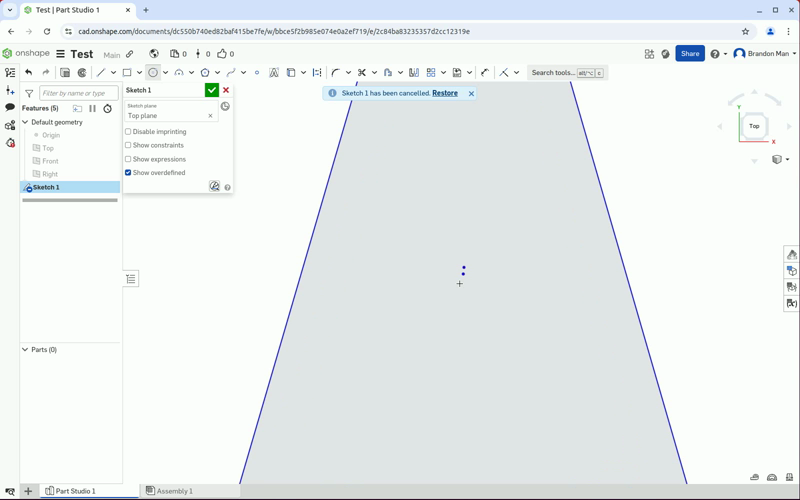
scroll(6)
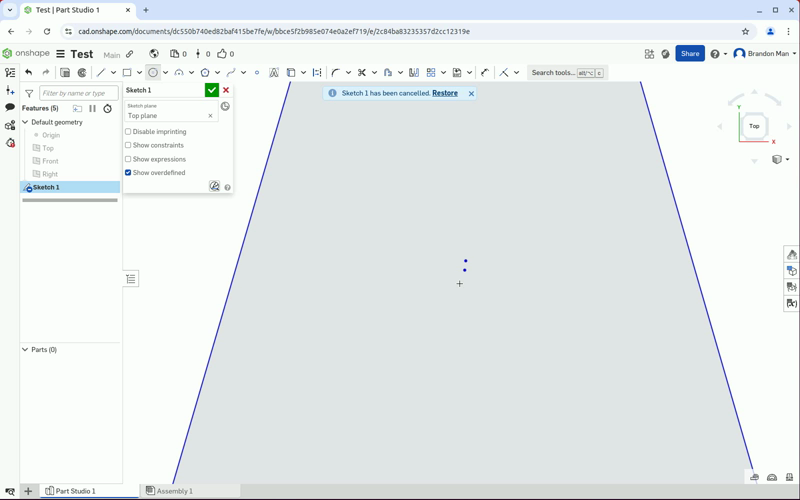
scroll(6)
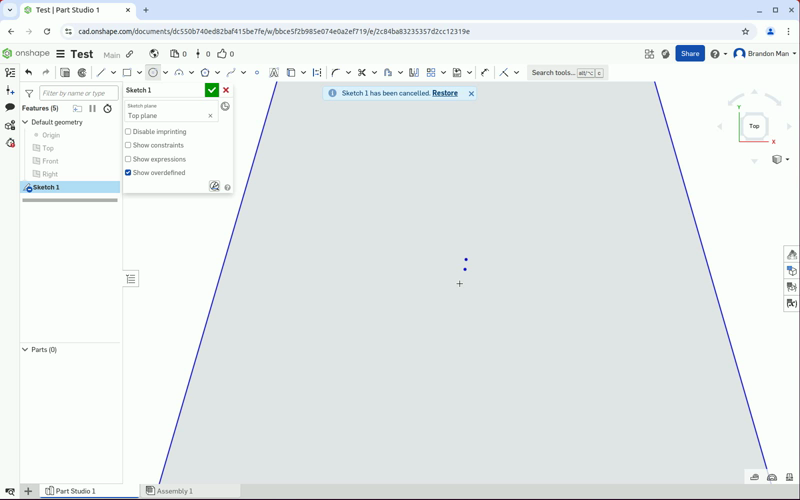
scroll(6)
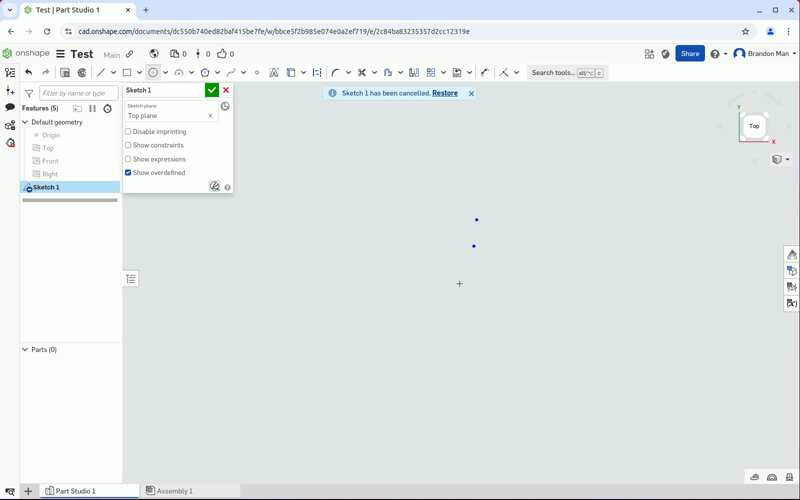
click(459, 283)
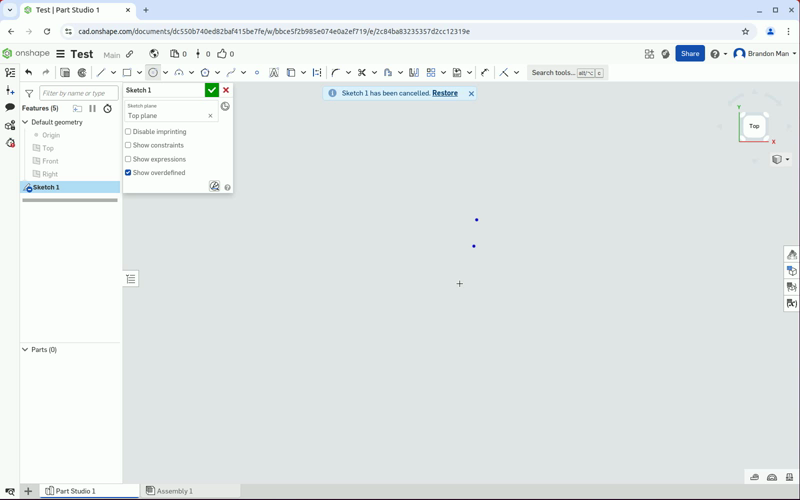
scroll(-6)
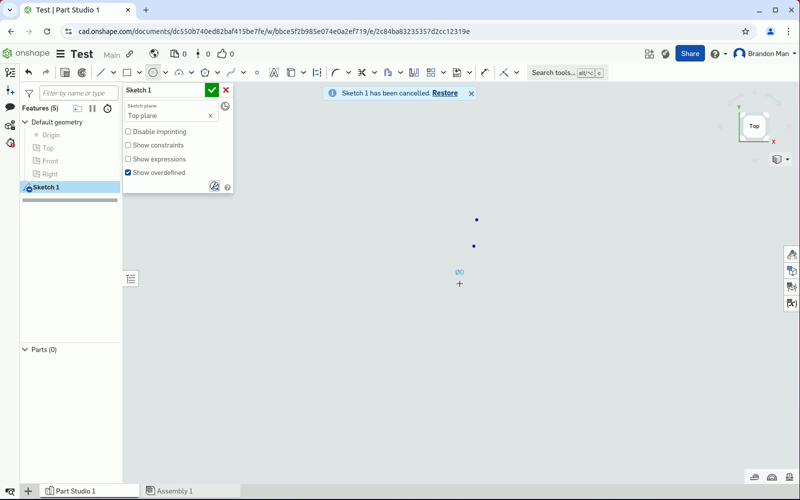
scroll(-6)
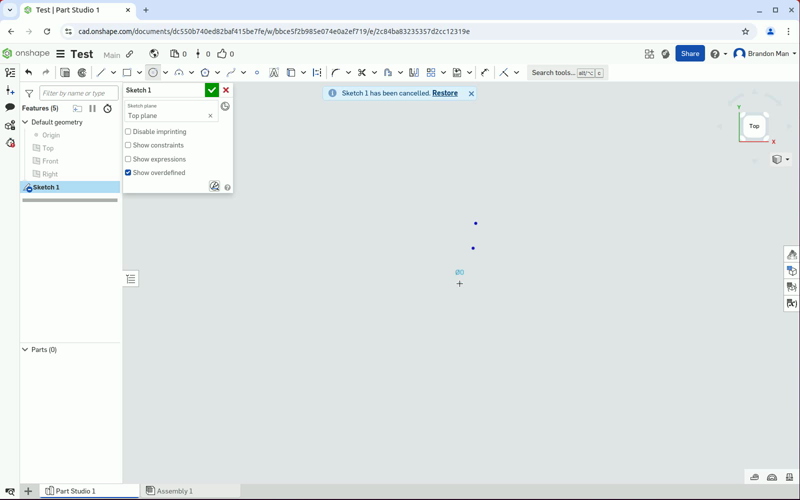
scroll(-6)
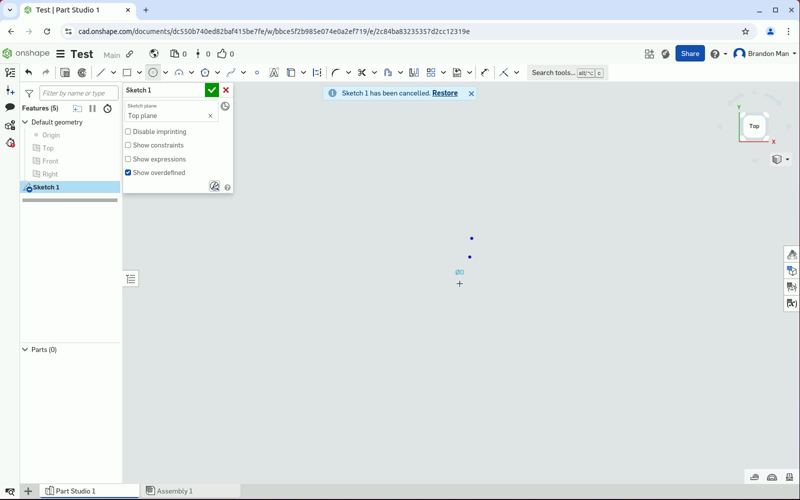
scroll(-6)
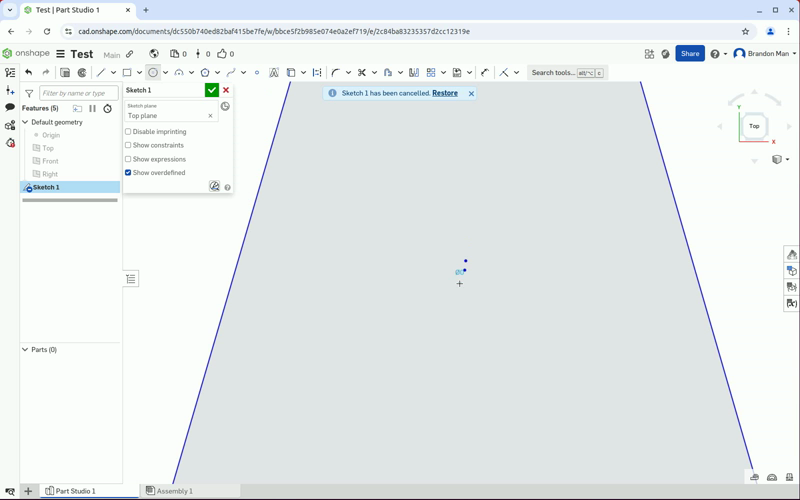
scroll(-6)
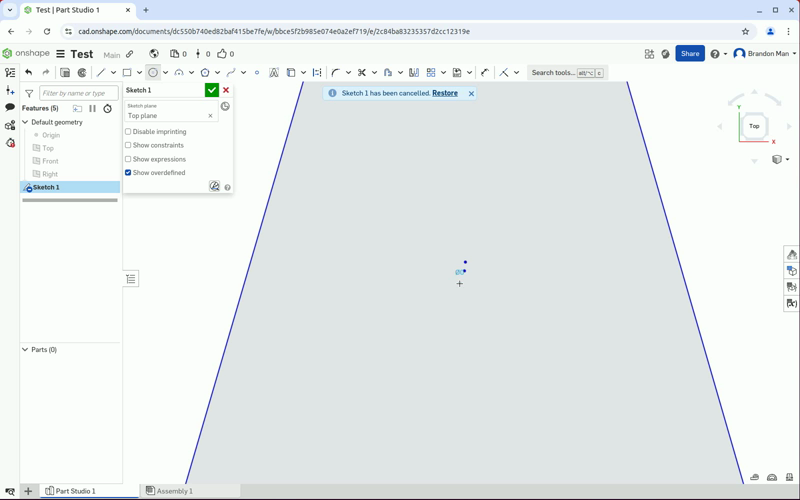
scroll(-6)
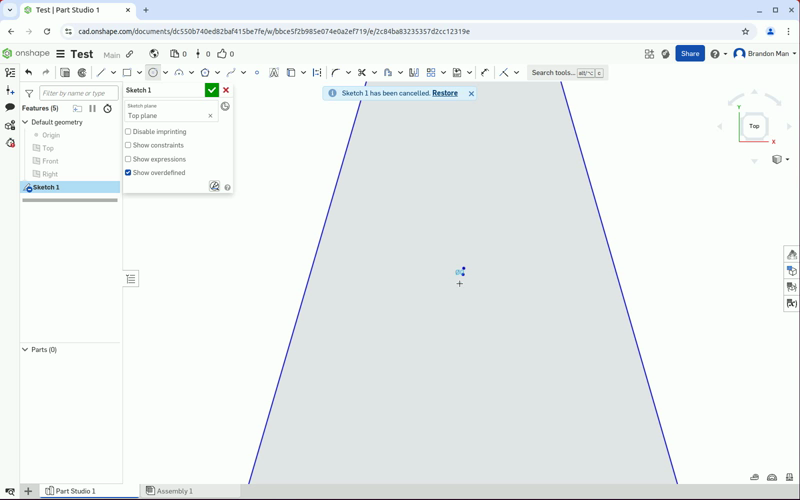
scroll(-6)
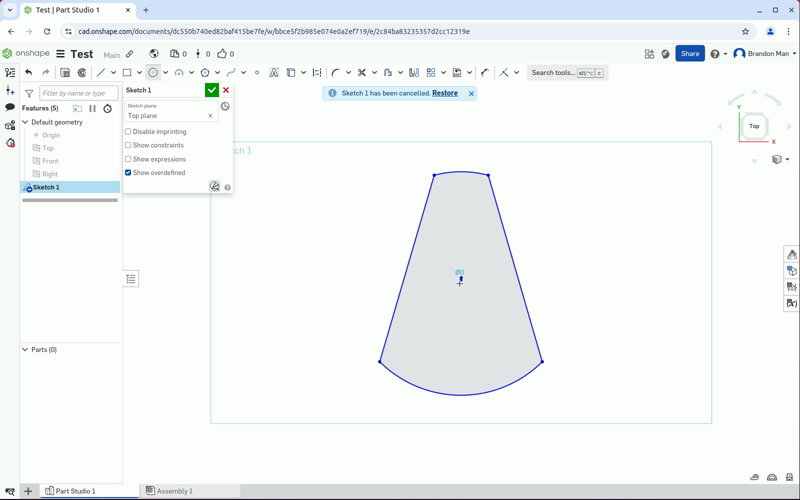
key_up(shift)
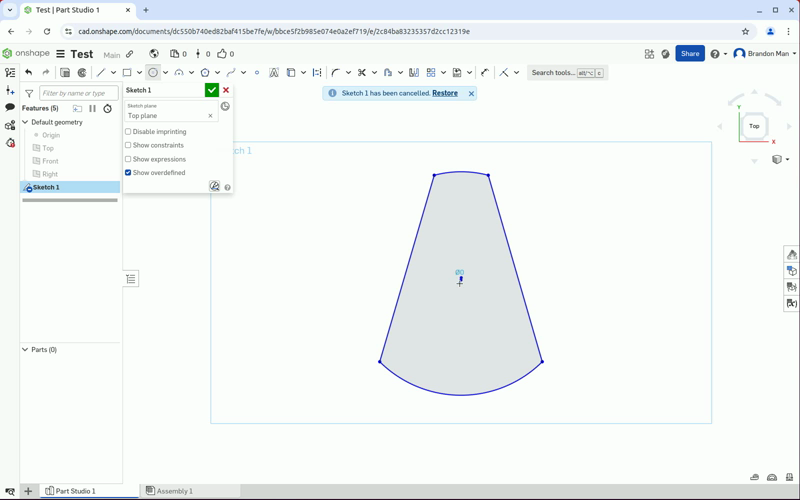
mouse_move(499, 283)
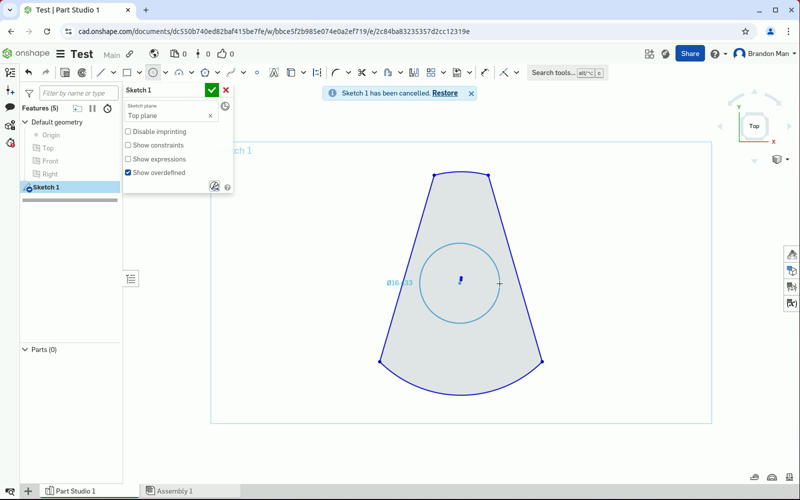
click(499, 283)
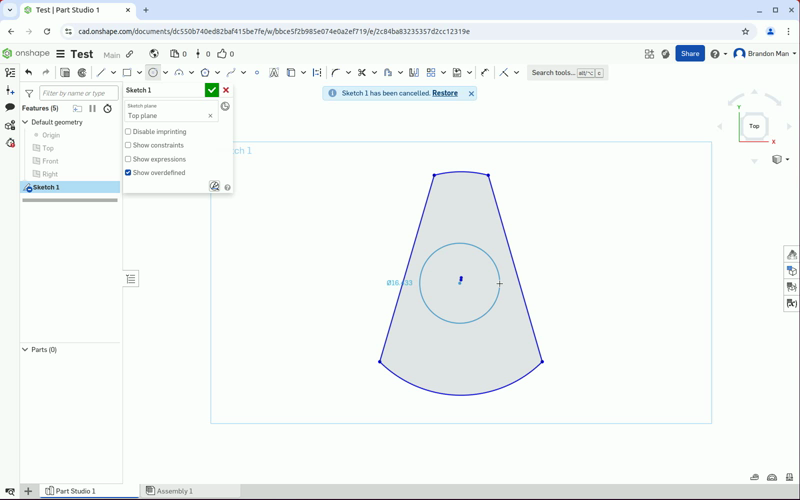
key(esc)
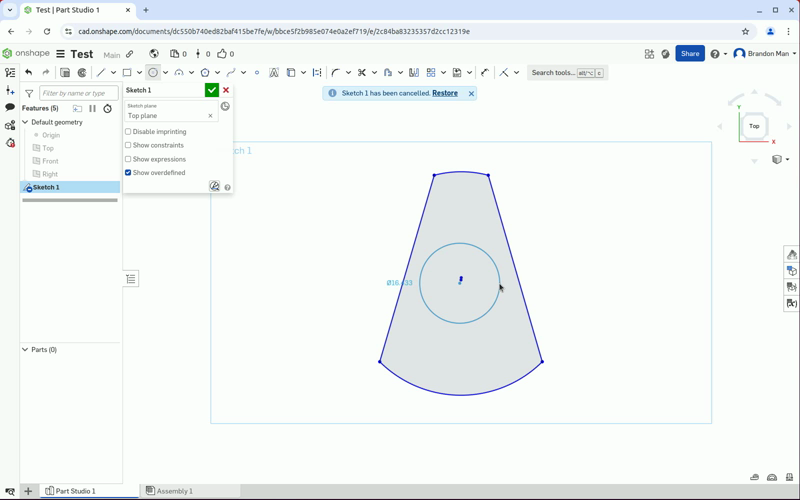
key(c)
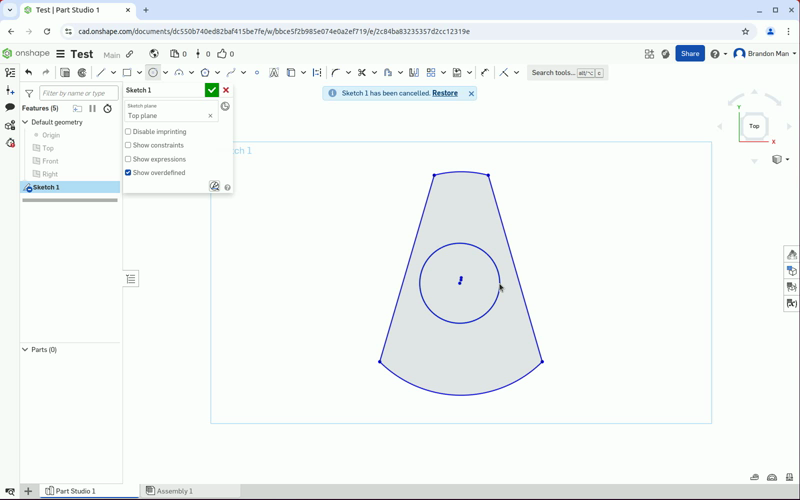
key_down(shift)
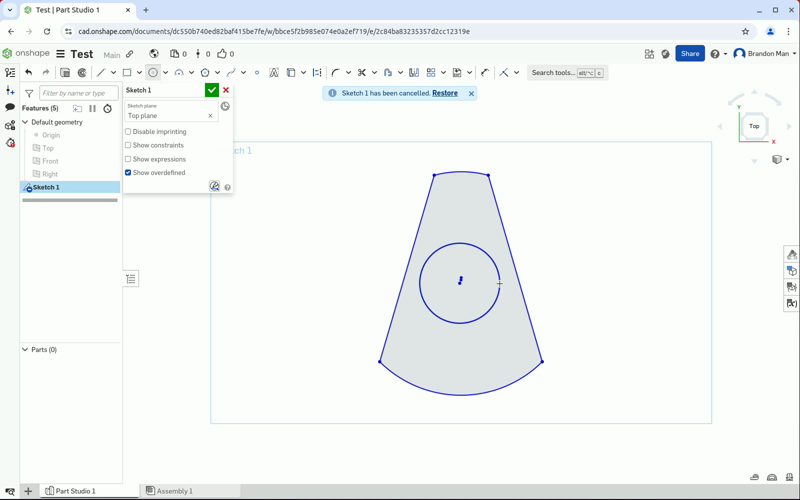
mouse_move(459, 203)
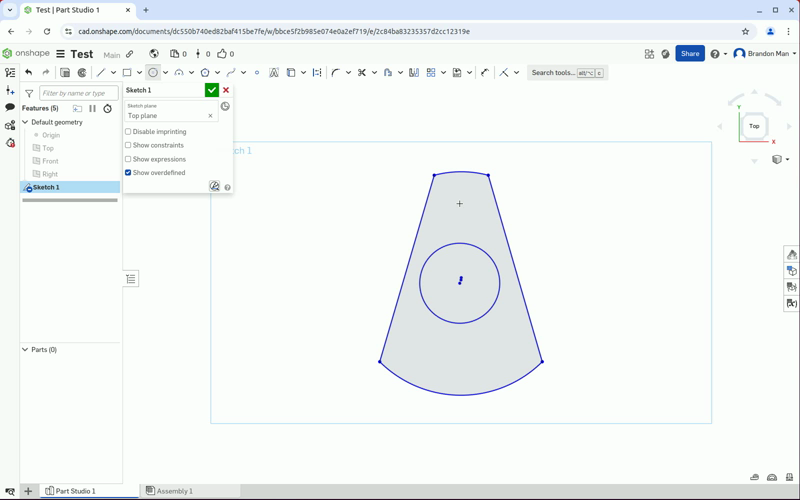
click(459, 203)
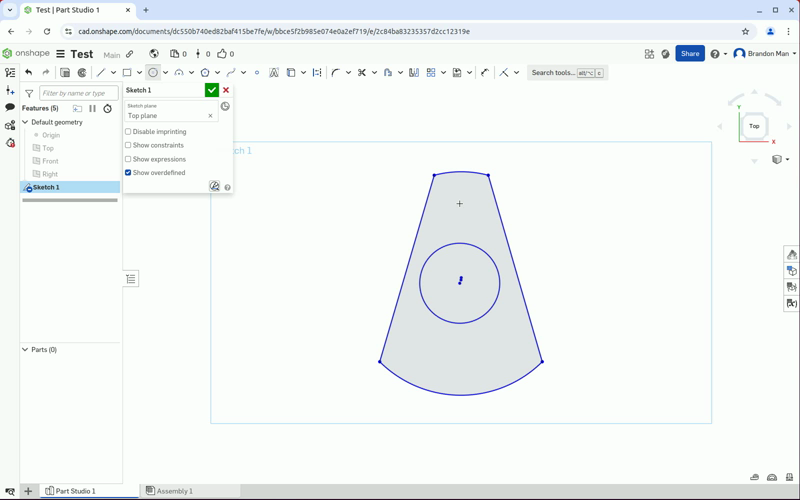
key_up(shift)
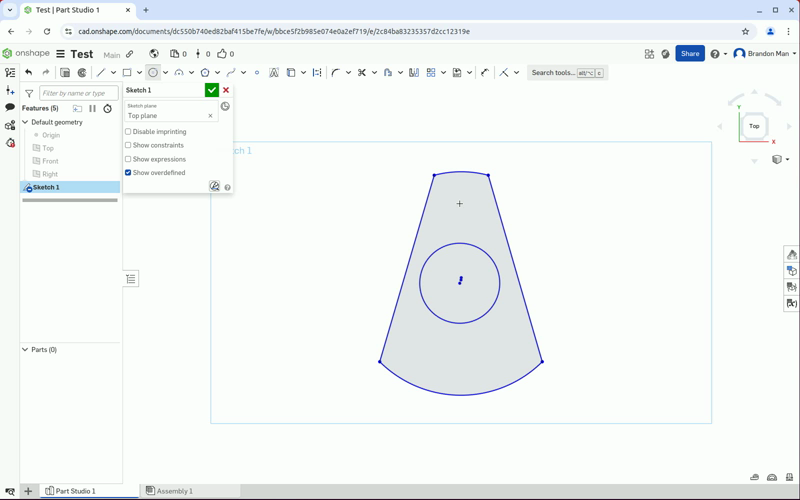
mouse_move(469, 203)
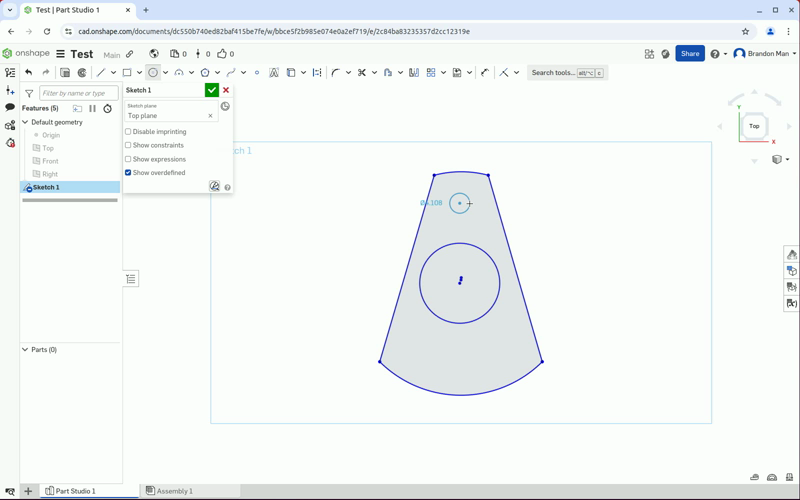
click(469, 203)
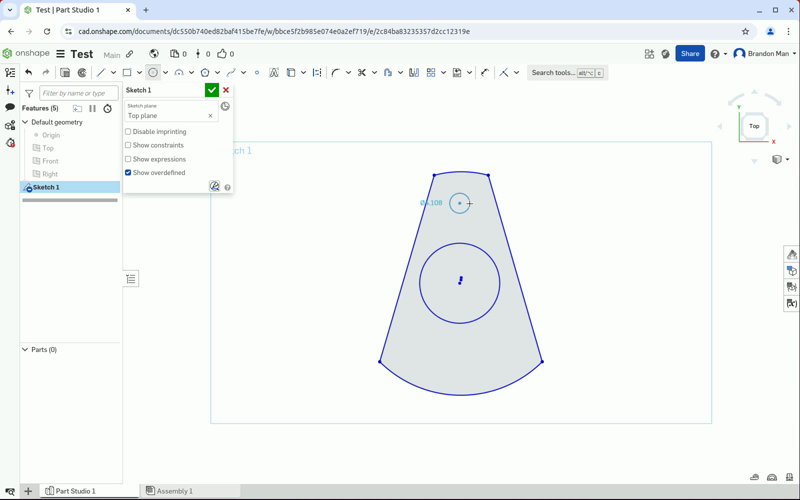
key(esc)
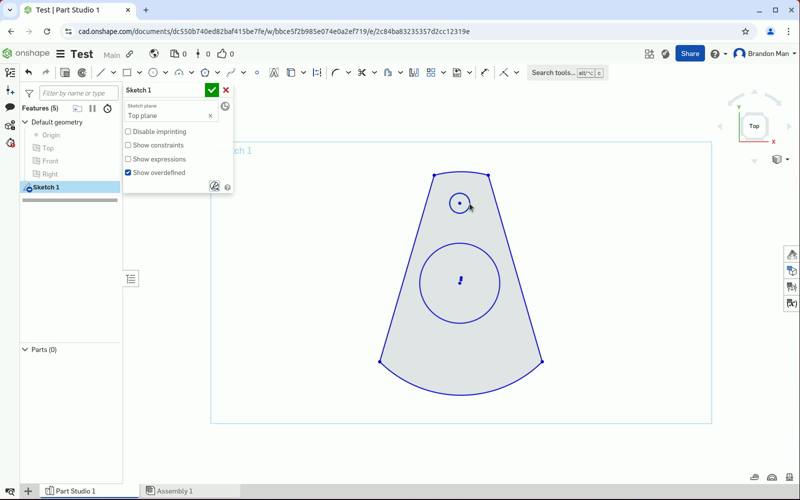
mouse_move(517, 337)
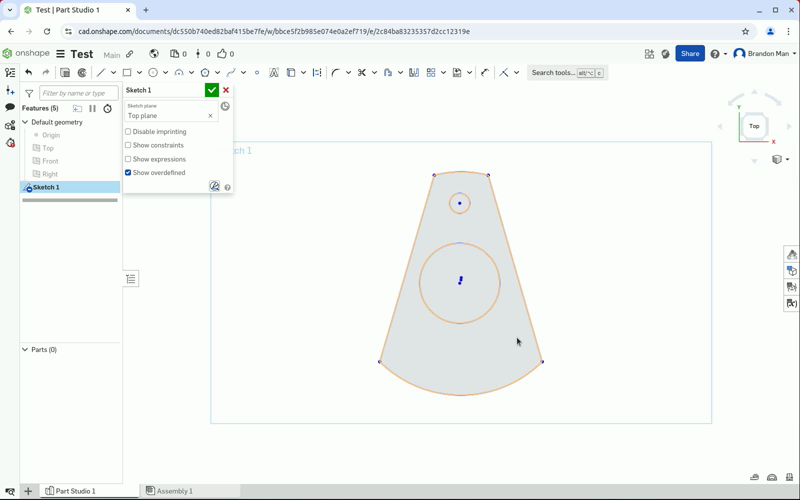
click(517, 337)
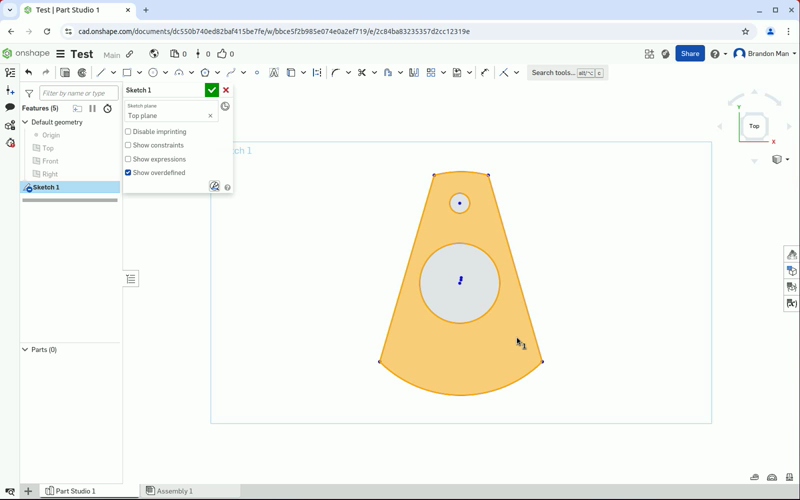
mouse_move(73, 352)
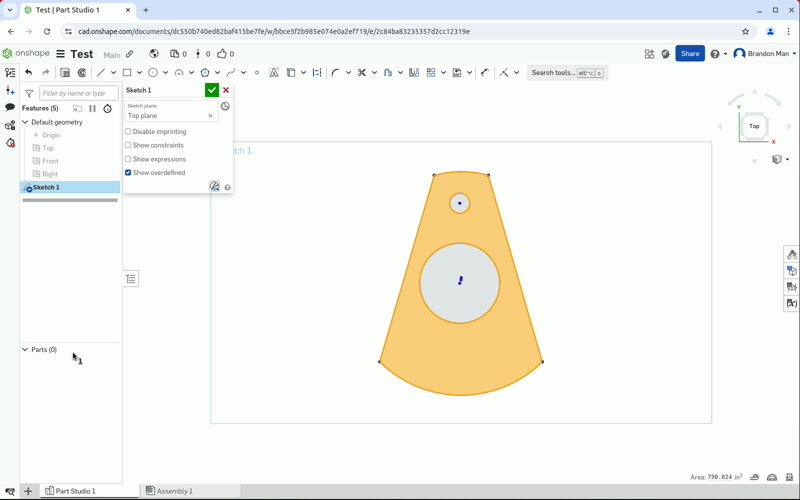
key(shift+y)
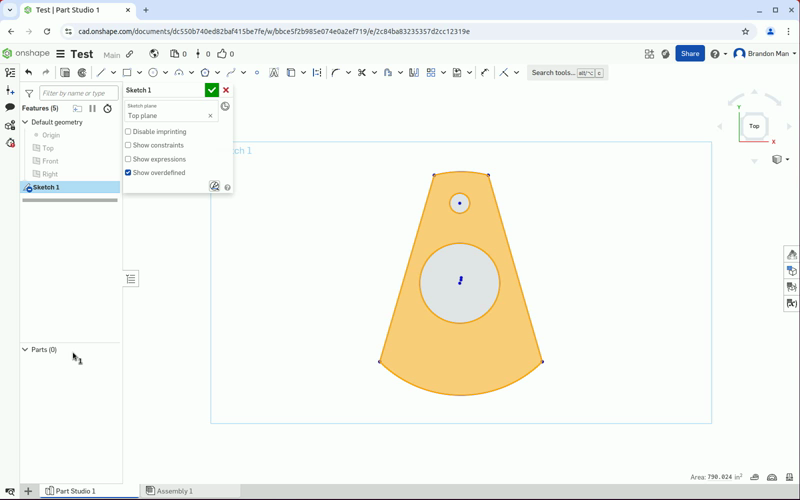
key(shift+e)
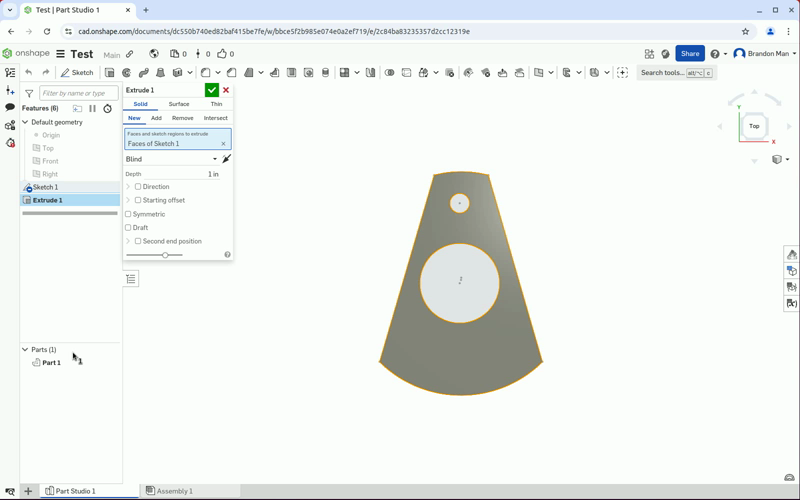
mouse_move(143, 106)
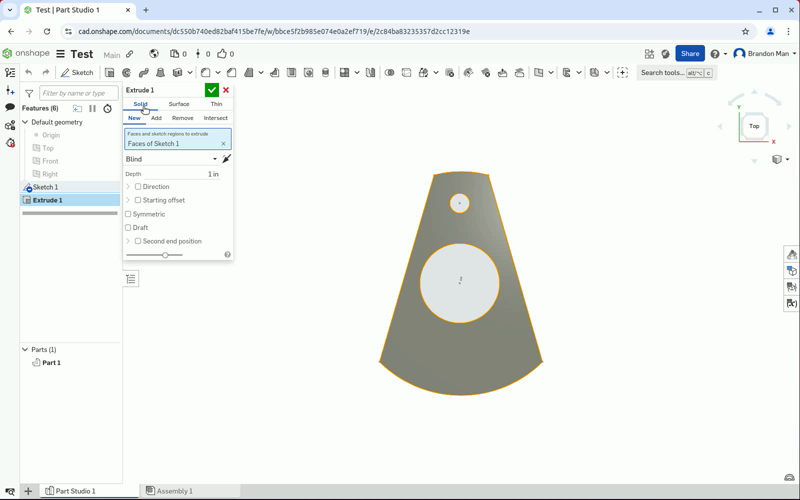
click(143, 106)
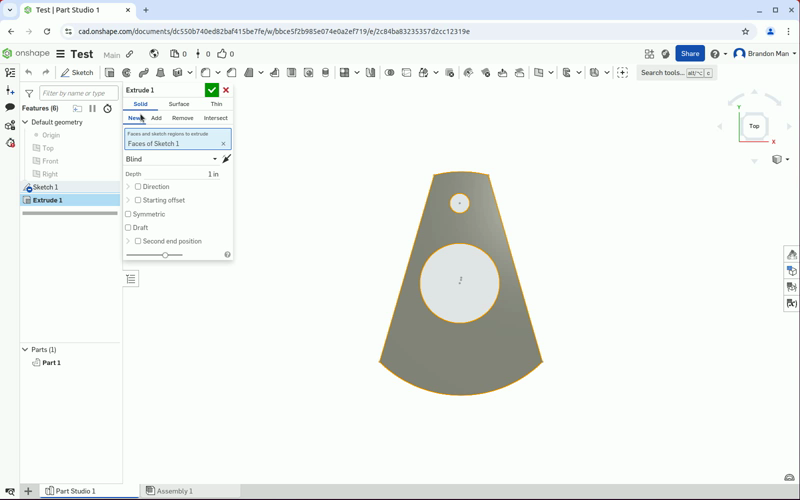
mouse_move(137, 120)
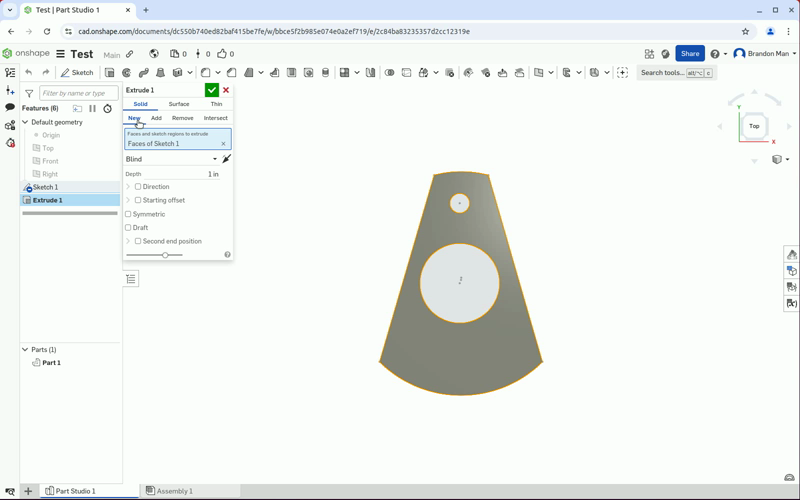
click(137, 120)
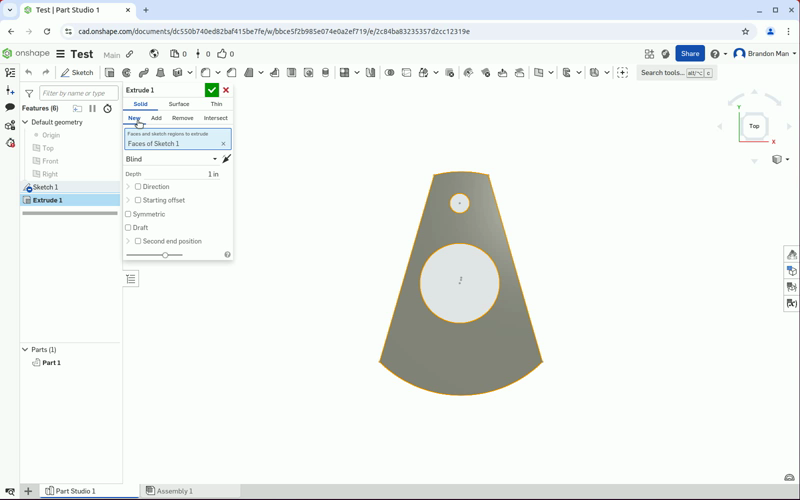
key(tab, 4)
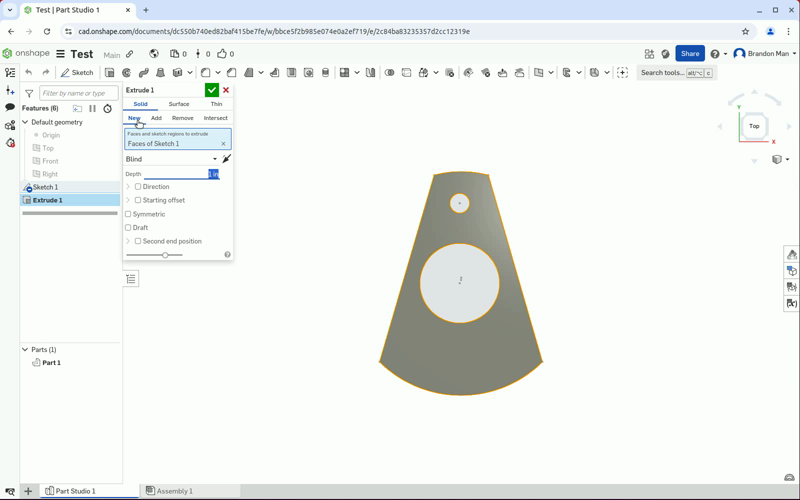
text(5.536)
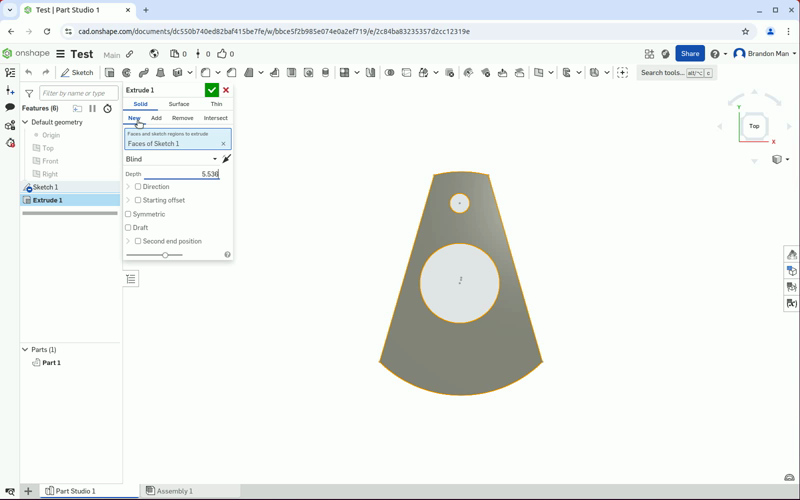
key(enter)
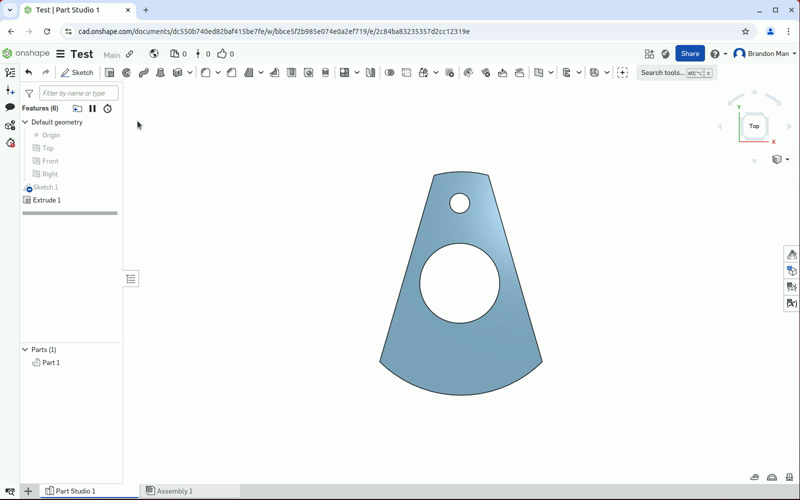
key(shift+h)
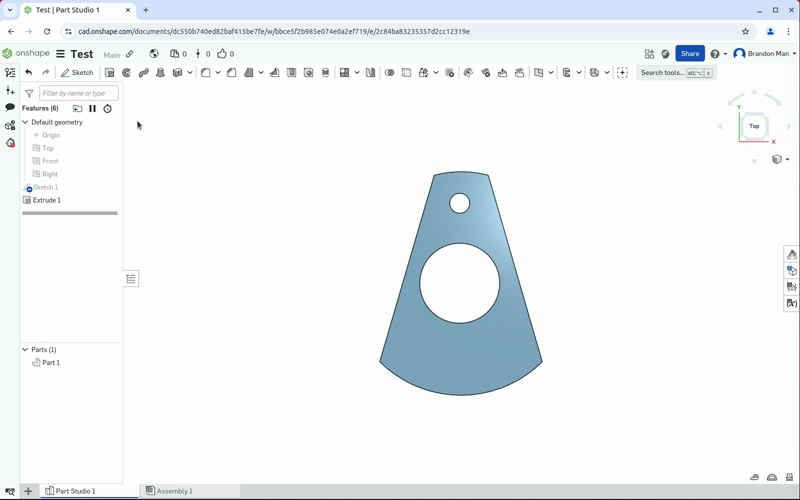
key(shift+h)
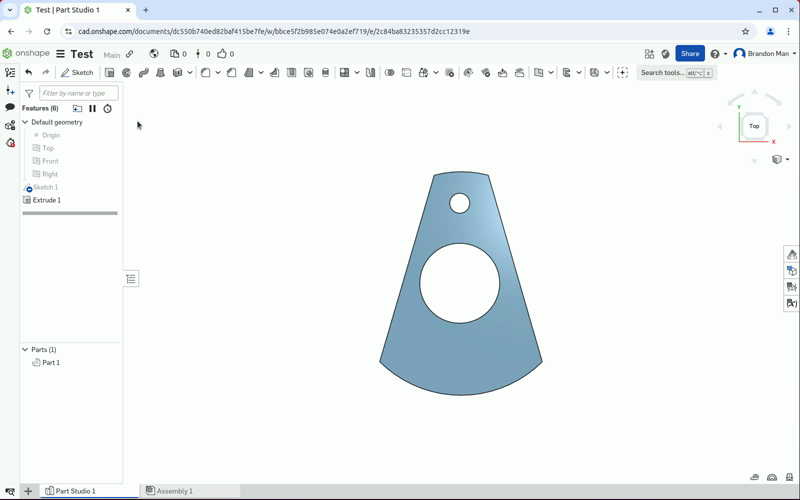
mouse_move(73, 189)
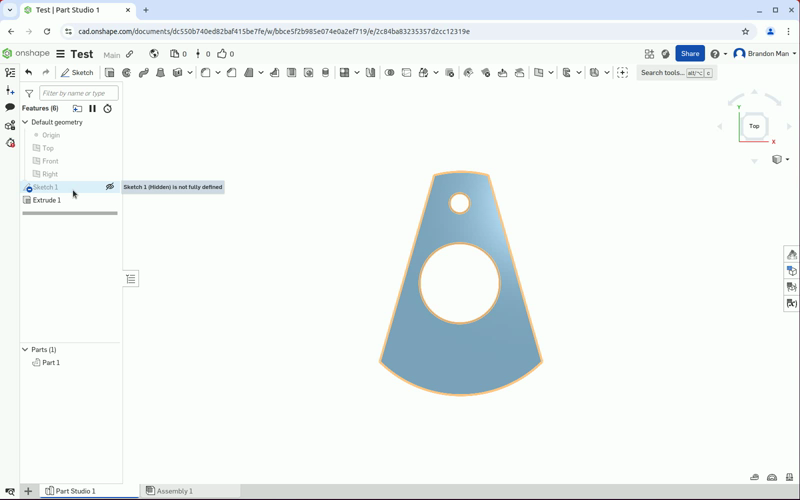
click(73, 189)
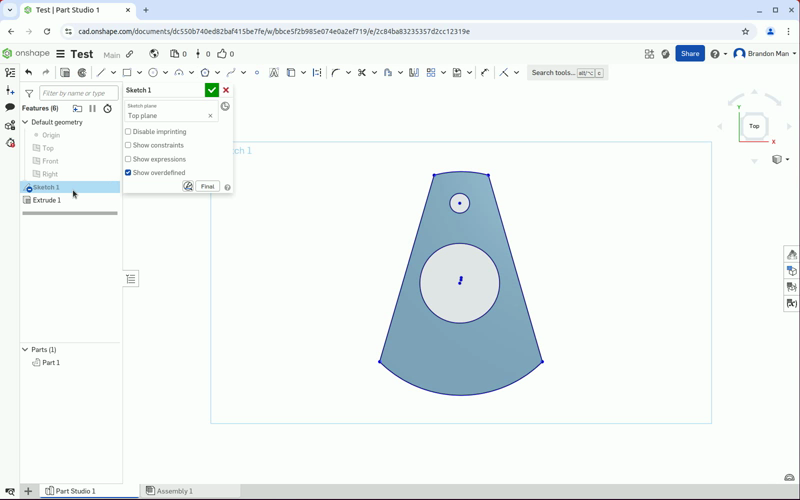
mouse_move(229, 92)
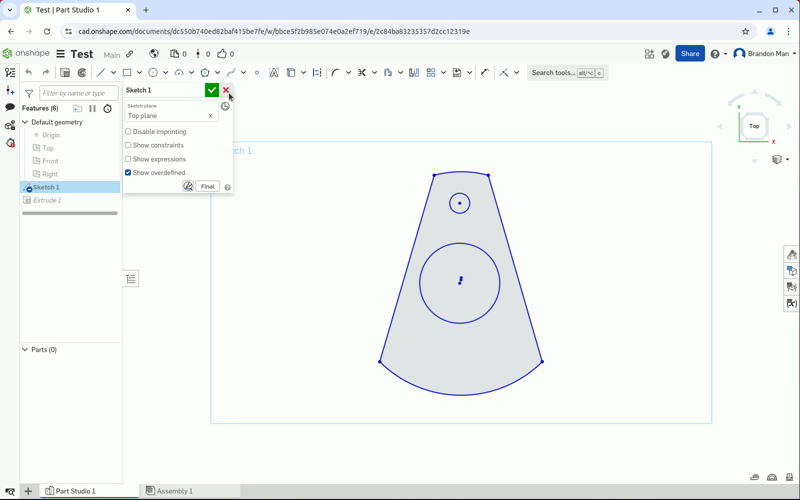
click(229, 92)
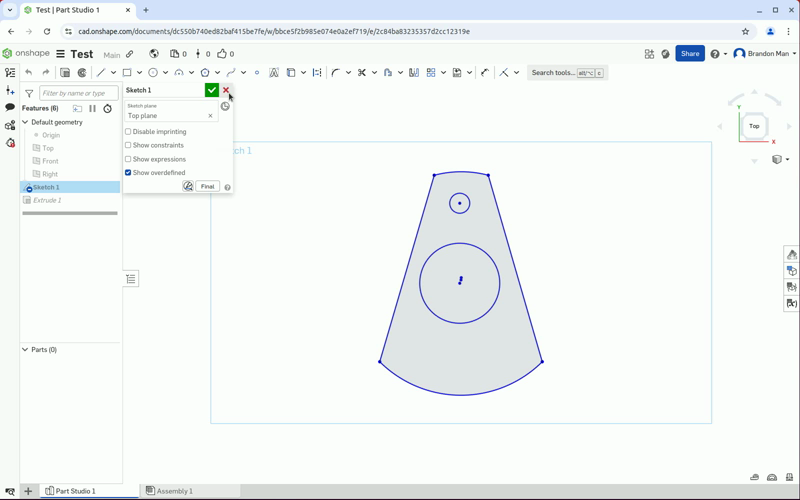
key(shift+s)
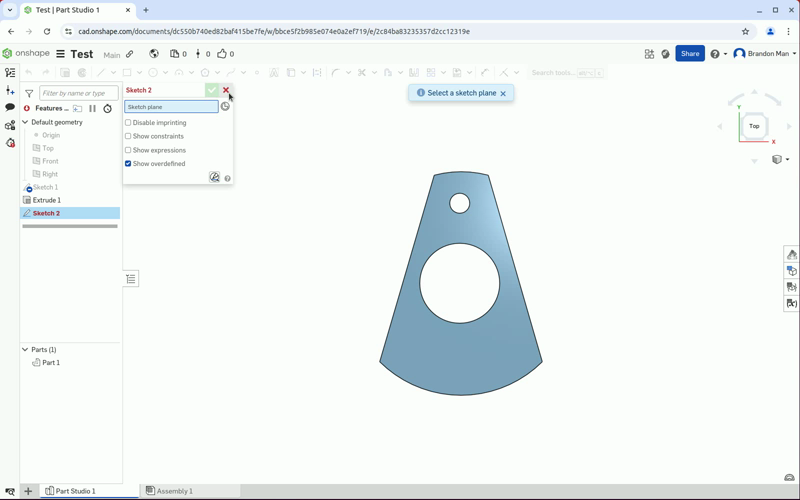
mouse_move(73, 150)
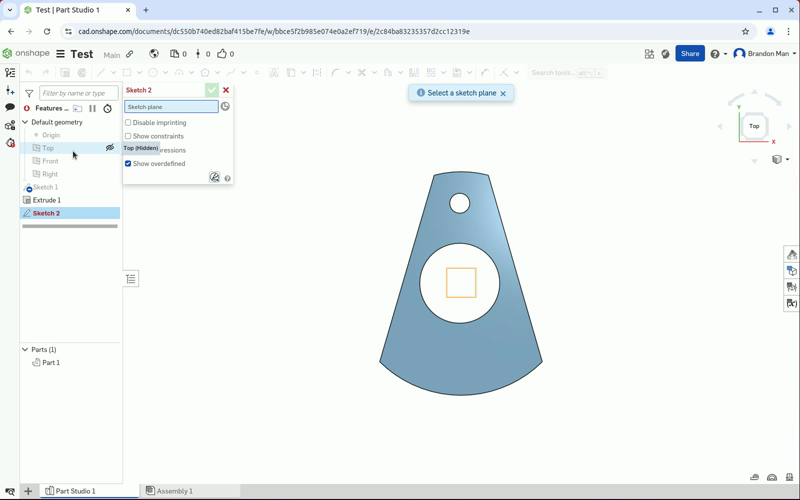
click(73, 150)
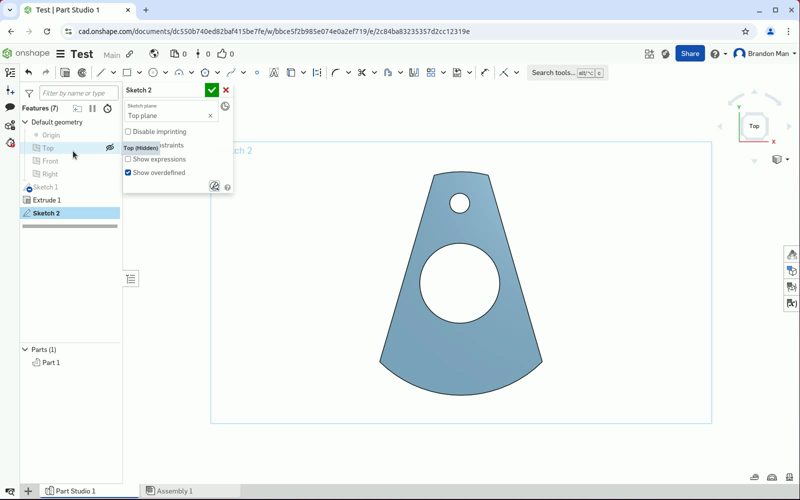
mouse_move(73, 352)
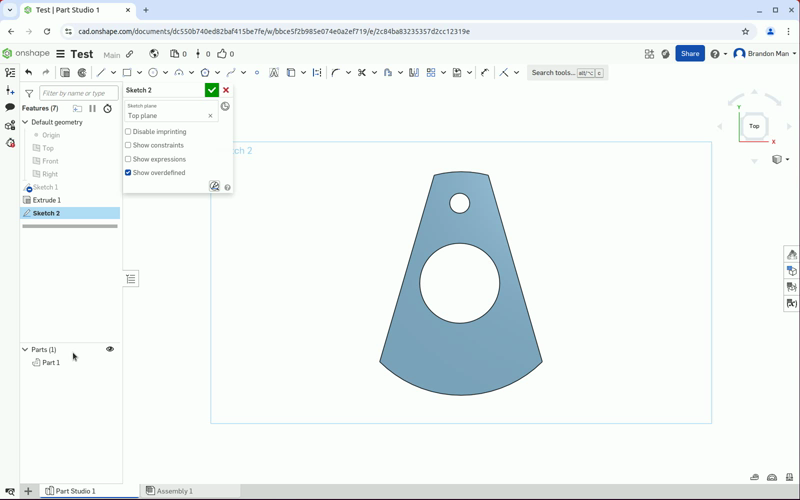
key(y)
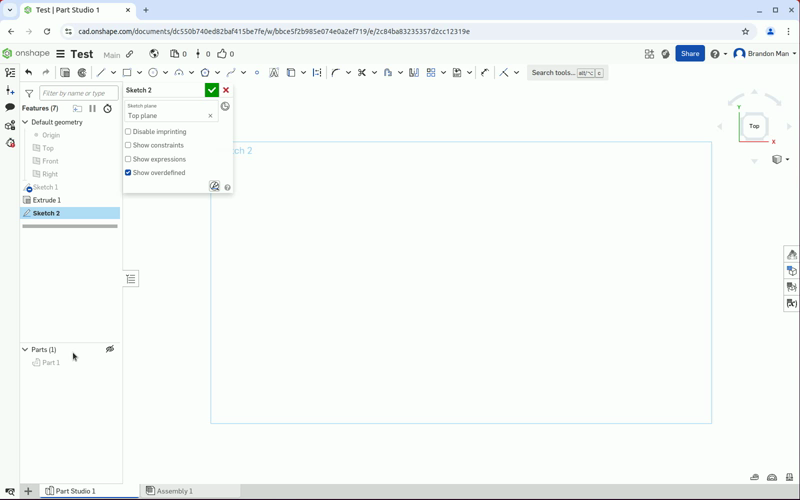
key(c)
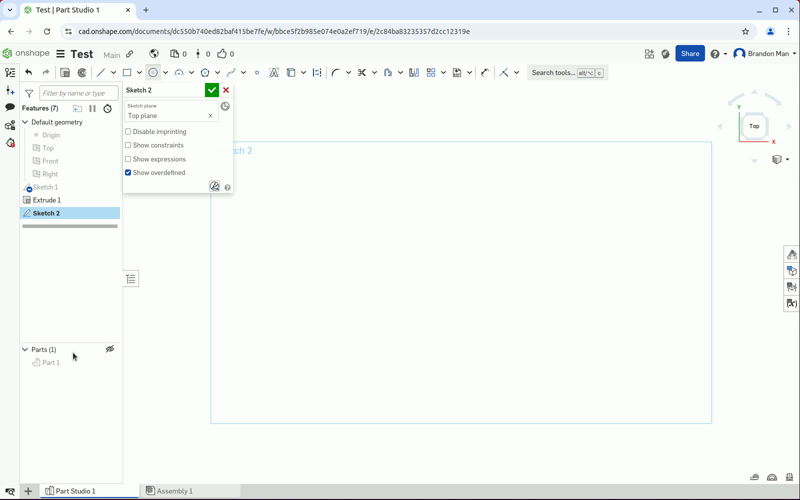
key_down(shift)
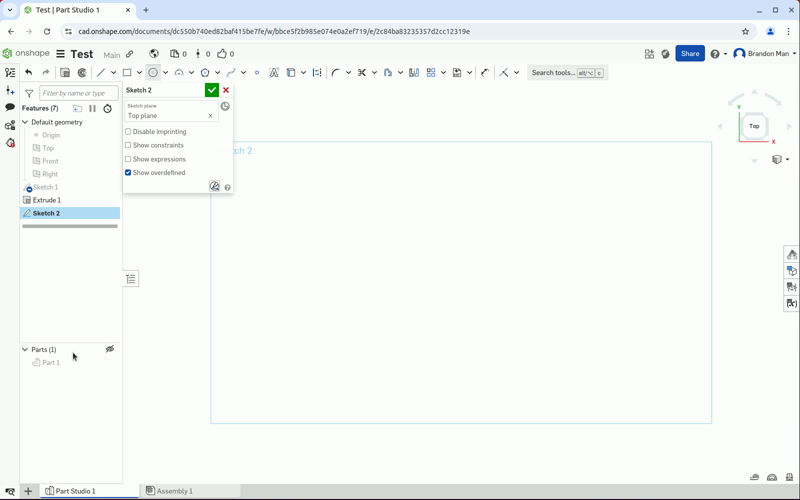
mouse_move(460, 282)
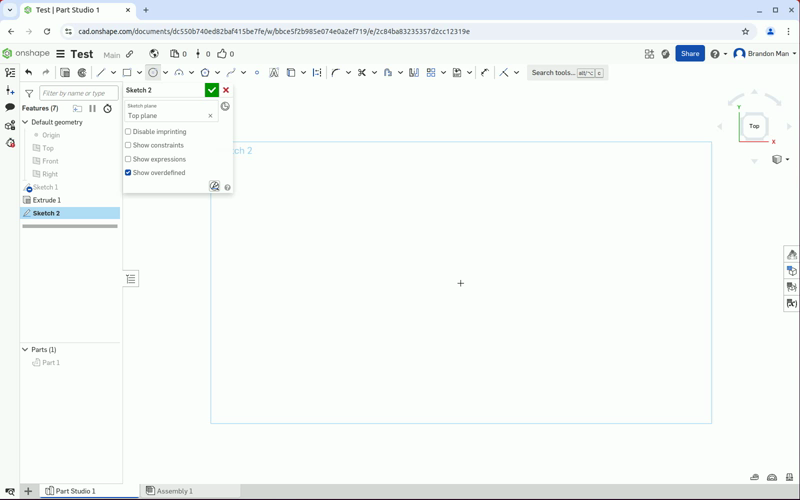
click(460, 282)
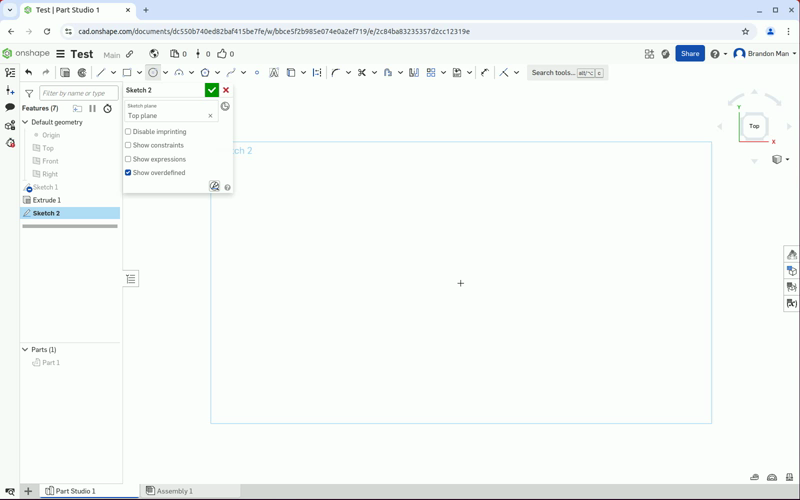
key_up(shift)
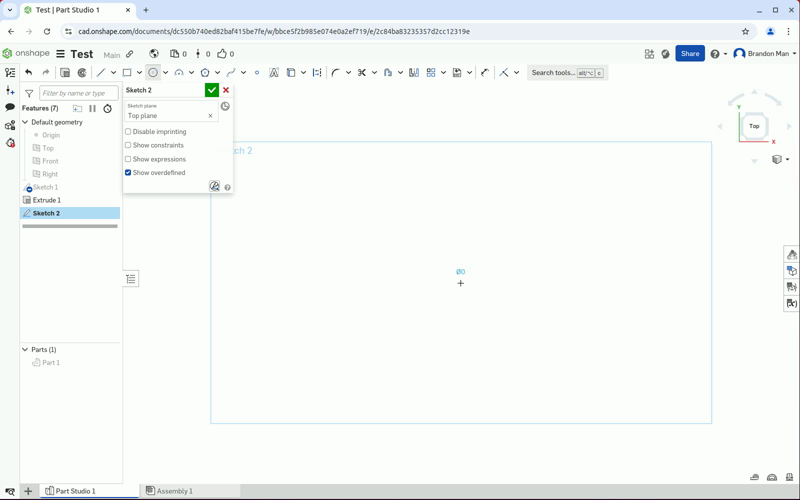
mouse_move(501, 282)
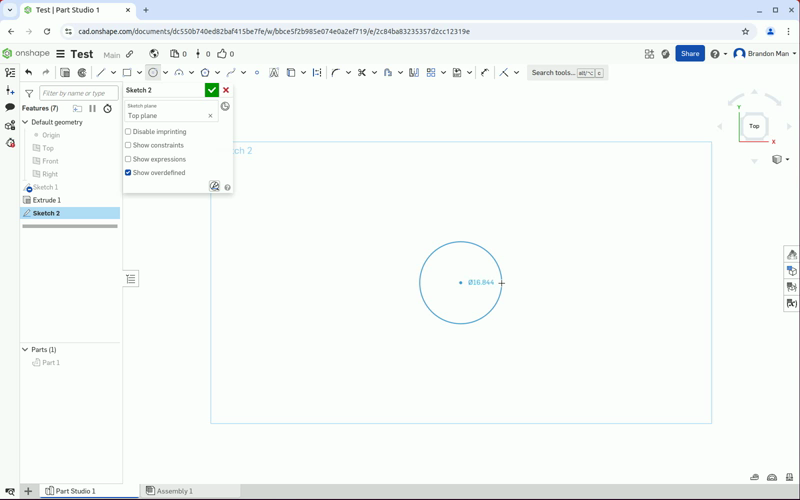
click(501, 282)
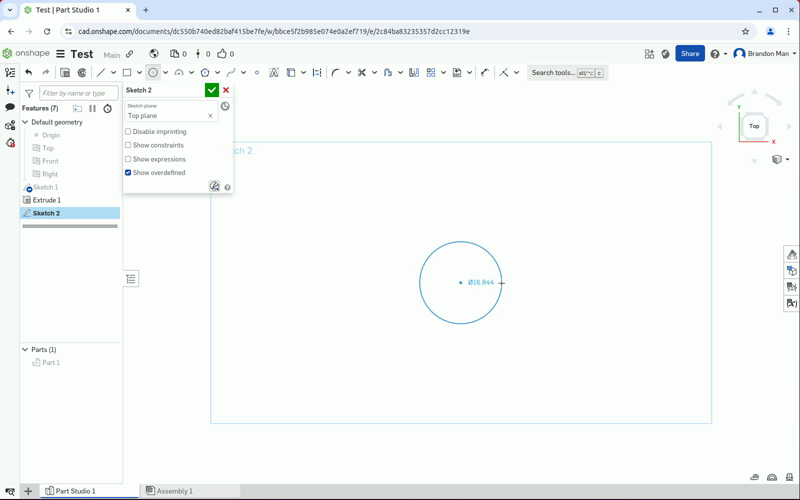
key(esc)
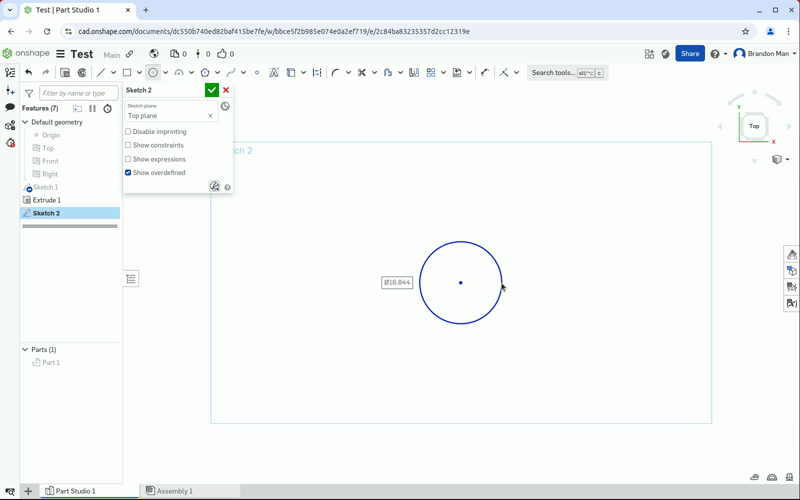
key(c)
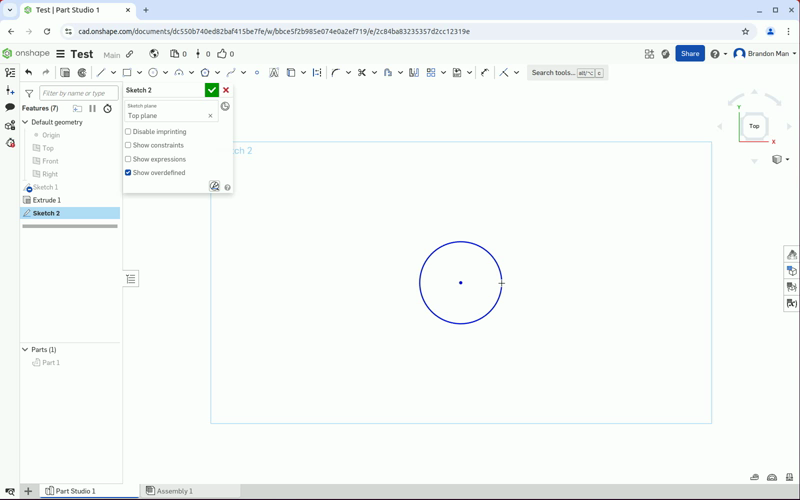
key_down(shift)
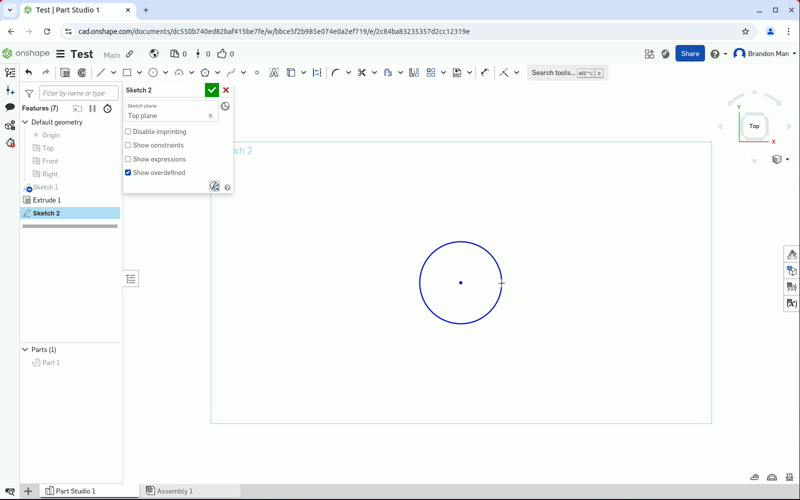
mouse_move(460, 282)
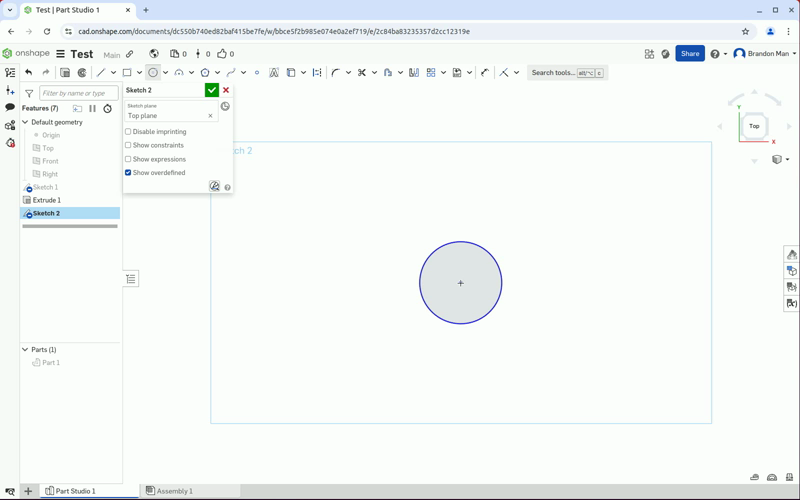
click(460, 282)
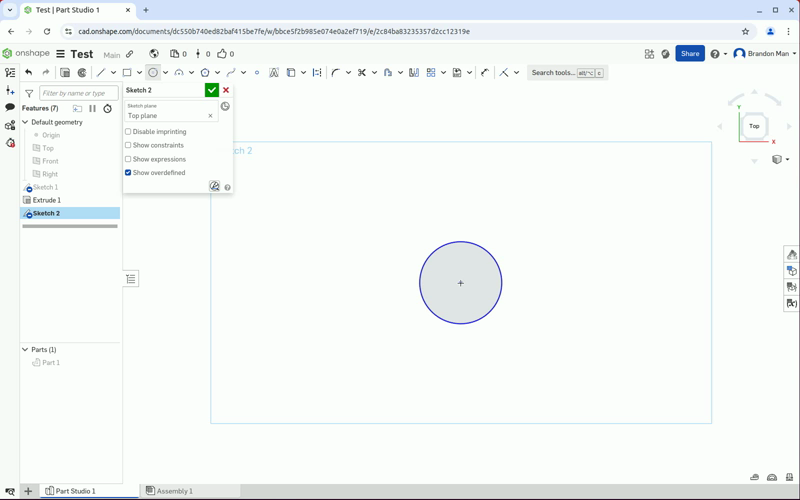
key_up(shift)
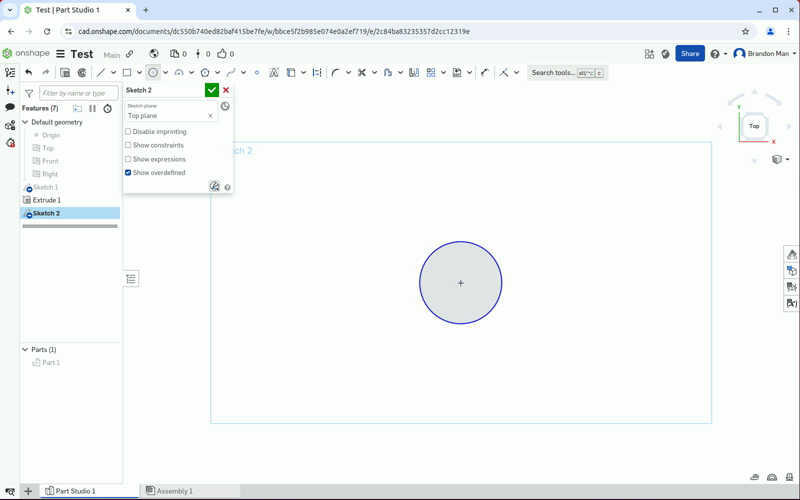
mouse_move(478, 282)
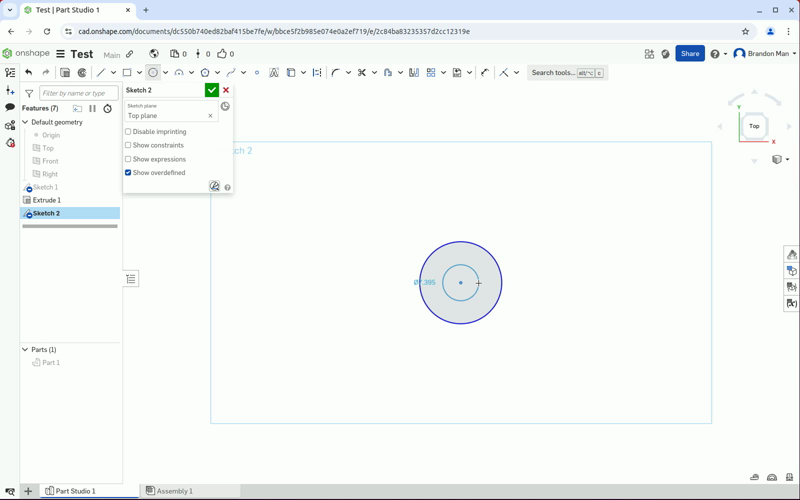
click(478, 282)
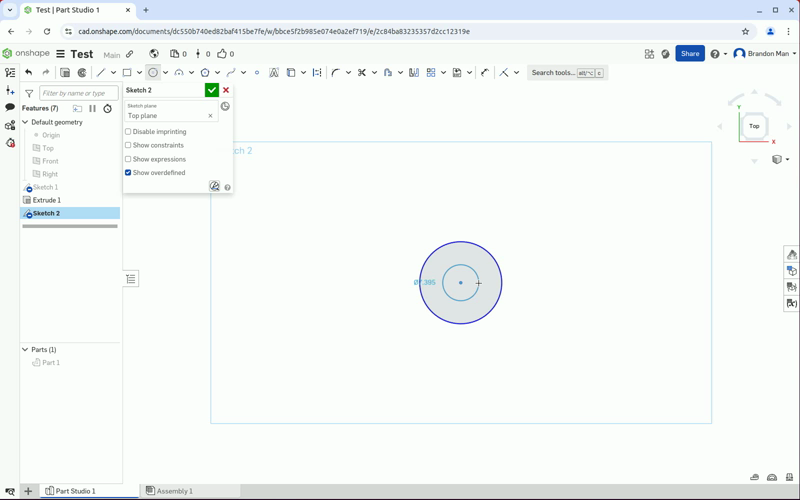
key(esc)
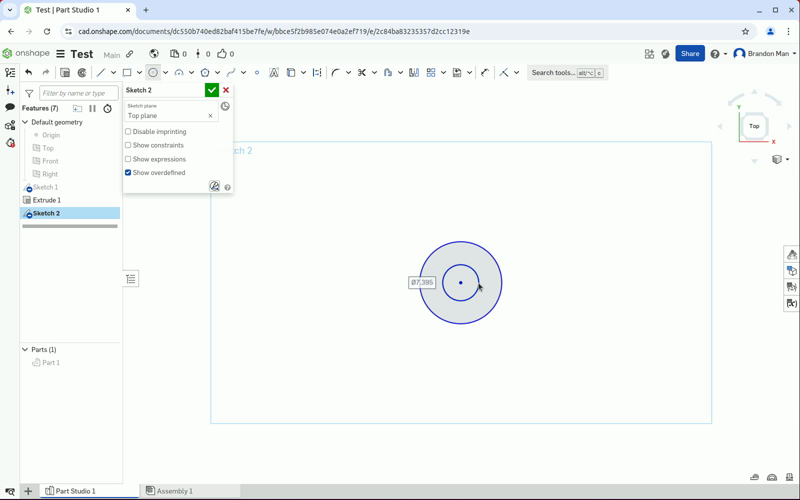
mouse_move(472, 318)
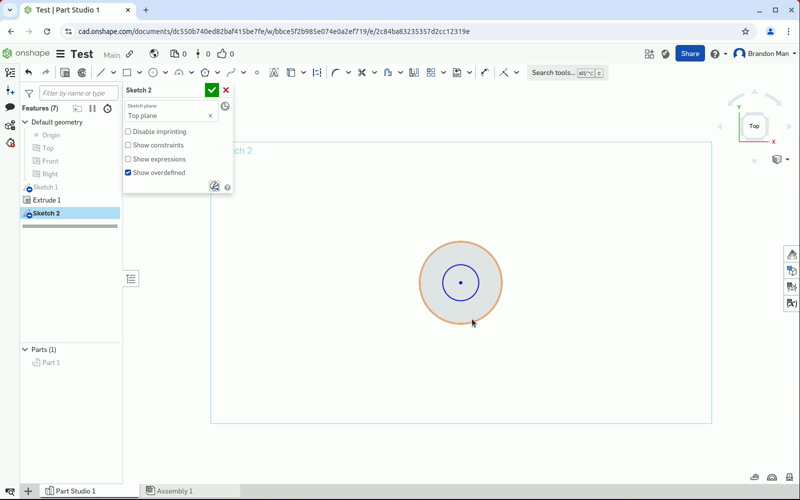
click(472, 318)
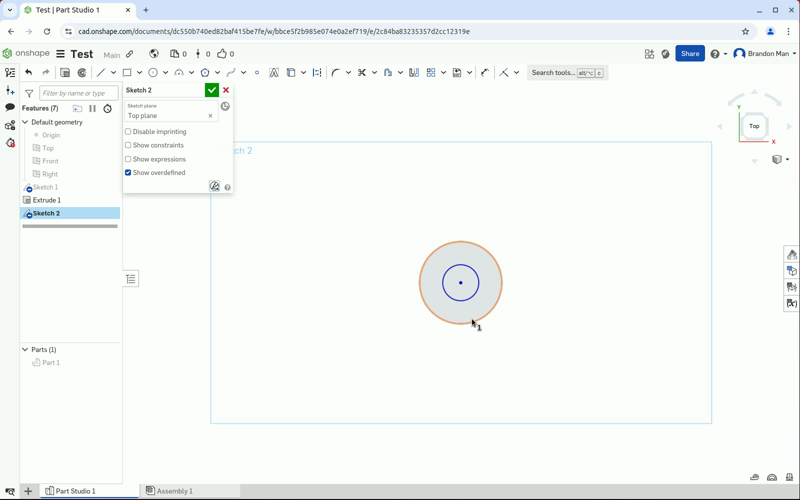
mouse_move(73, 352)
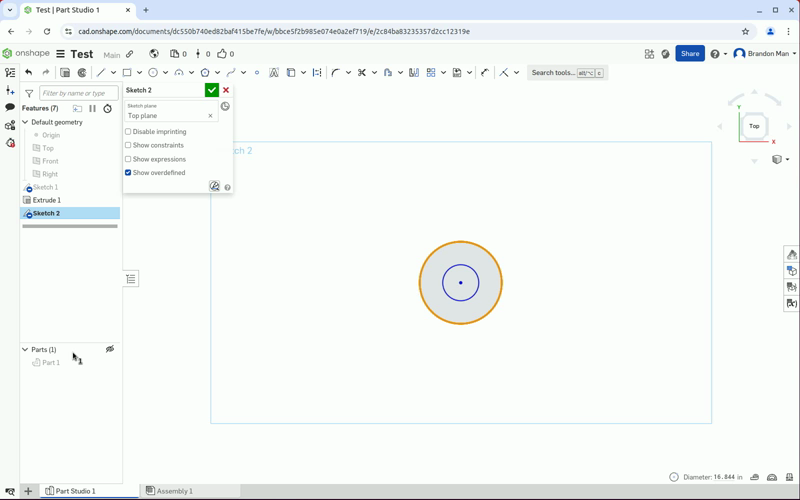
key(shift+y)
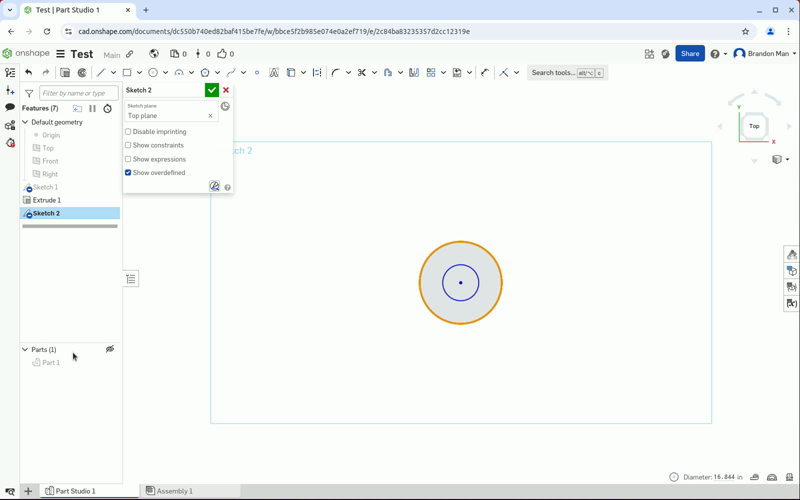
key(shift+e)
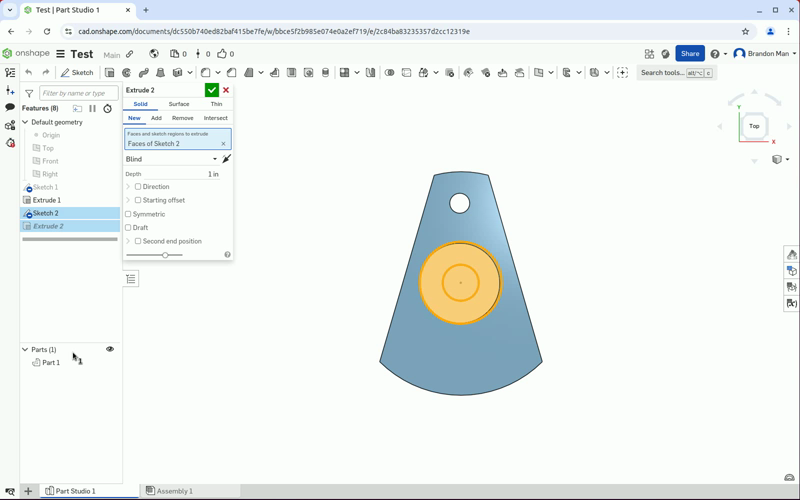
mouse_move(143, 106)
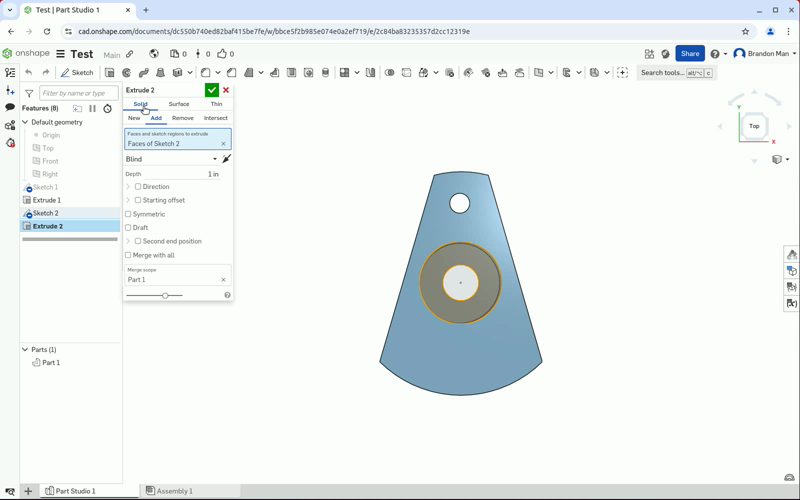
click(143, 106)
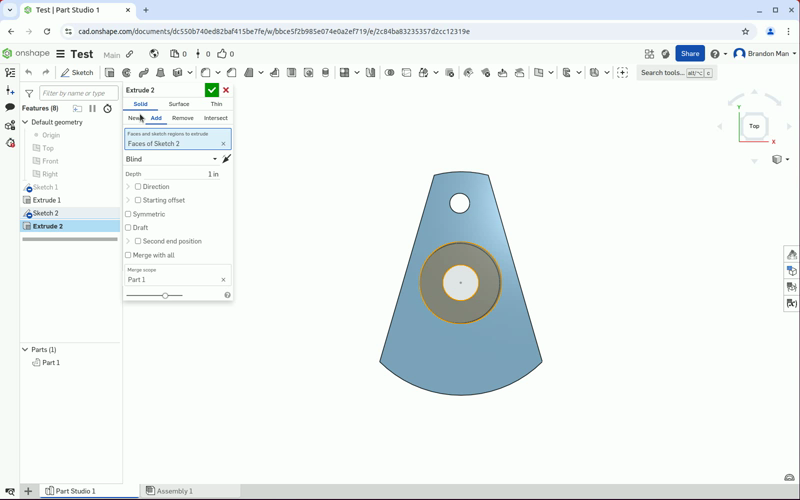
mouse_move(137, 120)
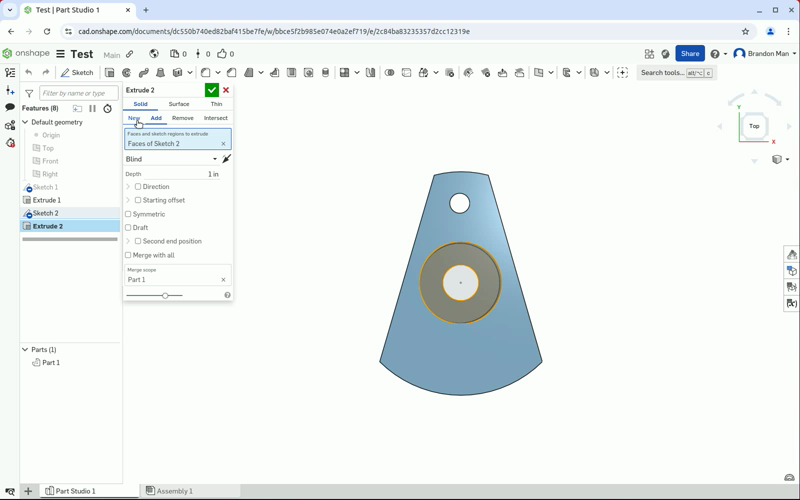
click(137, 120)
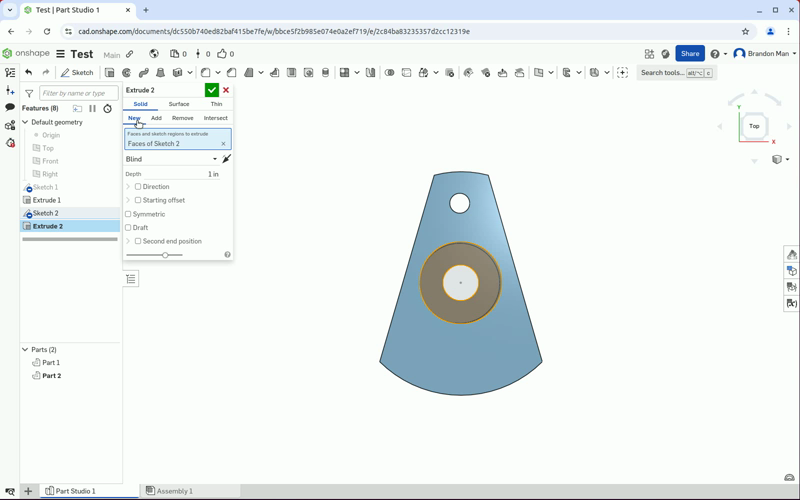
key(tab, 4)
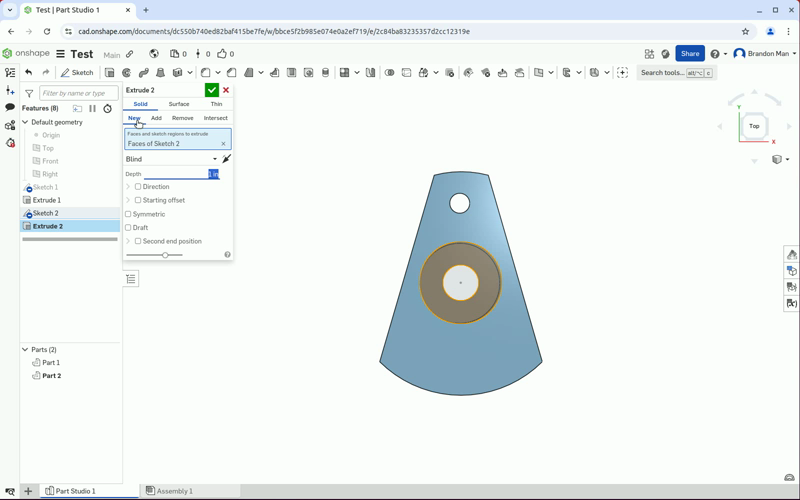
text(5.536)
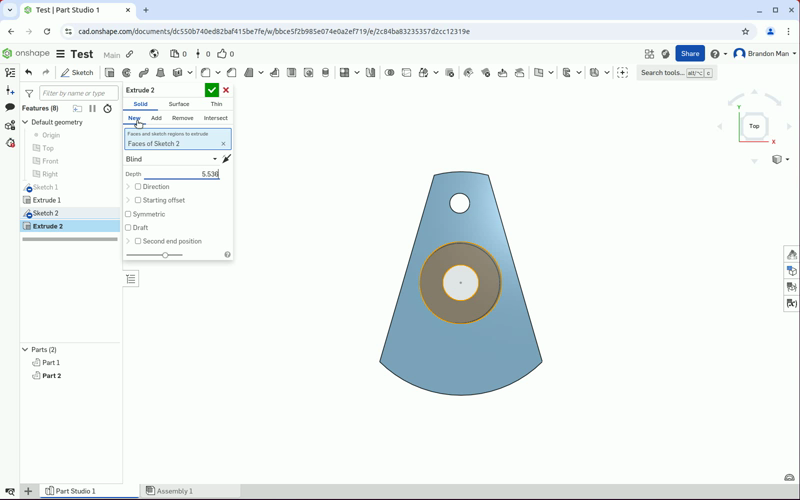
key(enter)
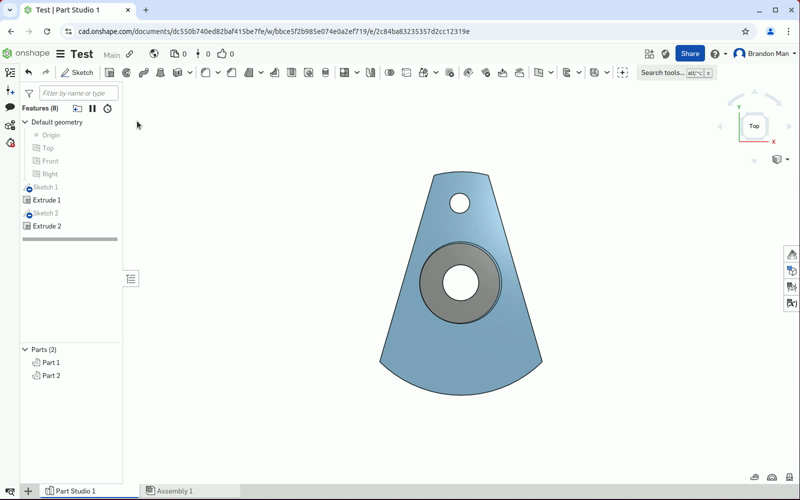
key(shift+h)
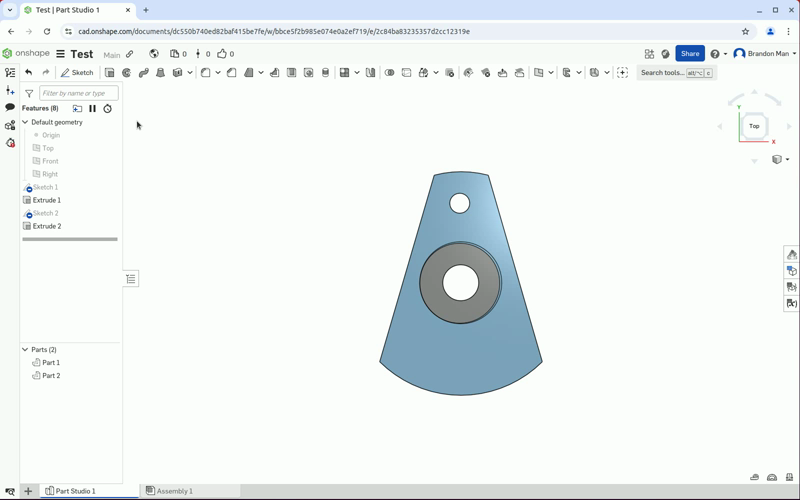
key(shift+h)
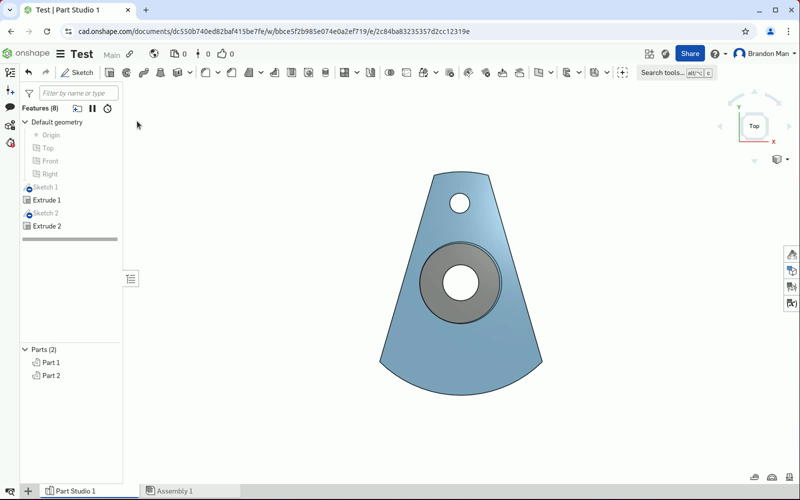
mouse_move(73, 189)
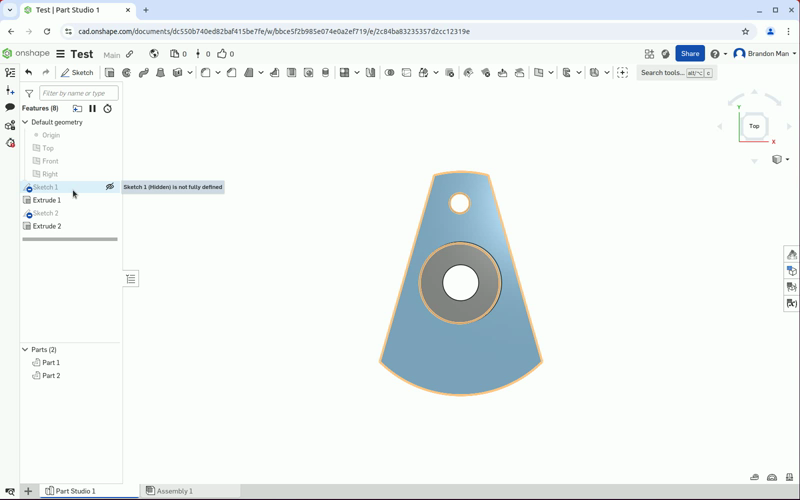
click(73, 189)
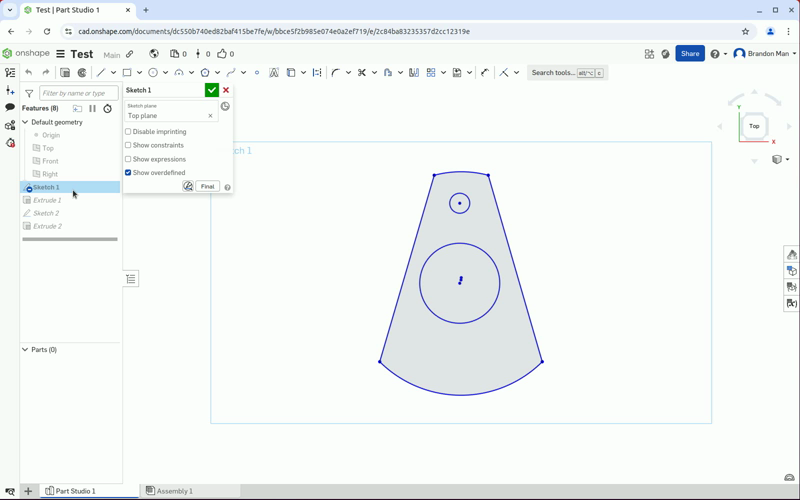
mouse_move(229, 92)
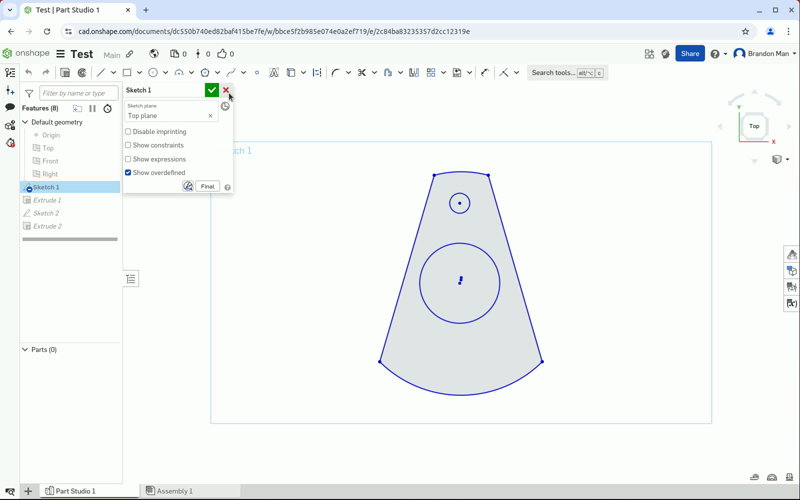
click(229, 92)
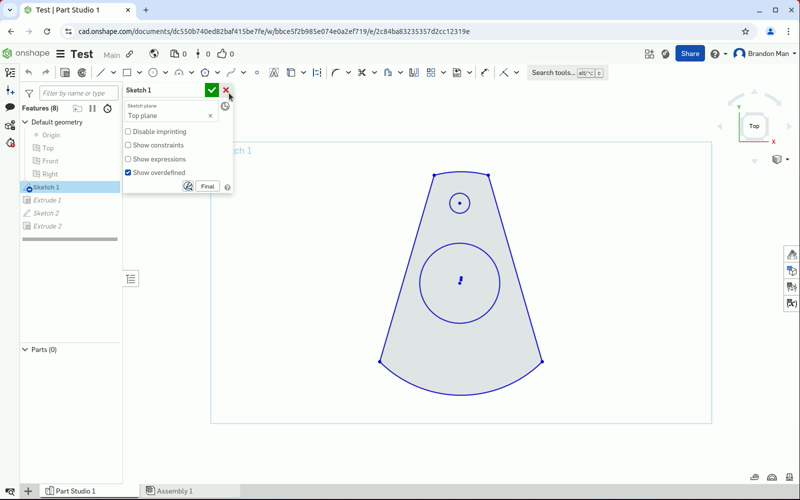
key(shift+s)
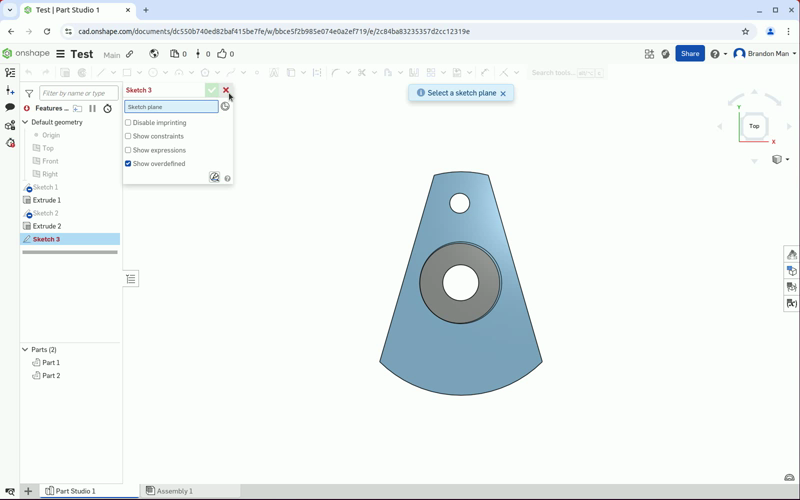
mouse_move(73, 150)
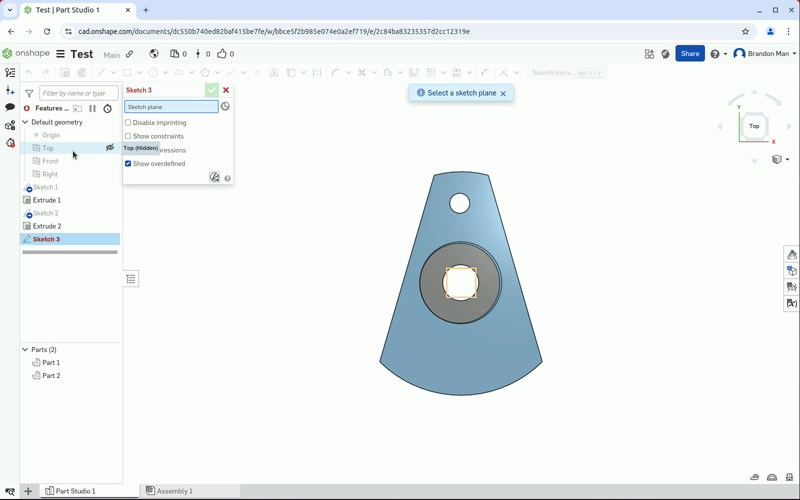
click(73, 150)
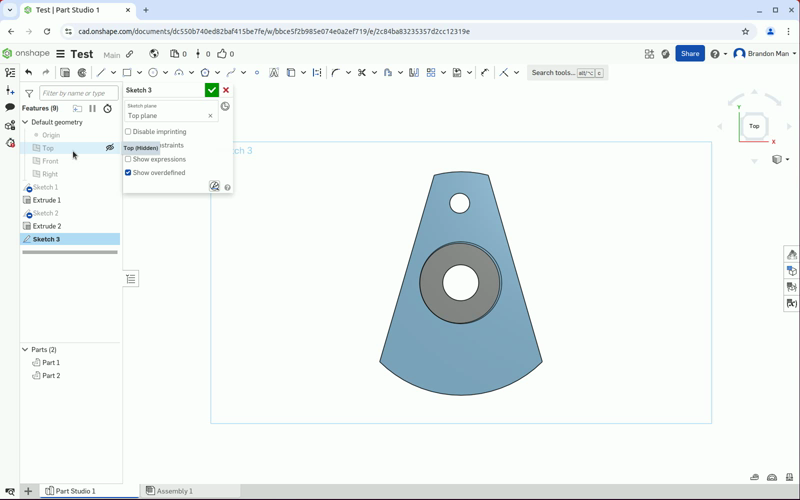
mouse_move(73, 352)
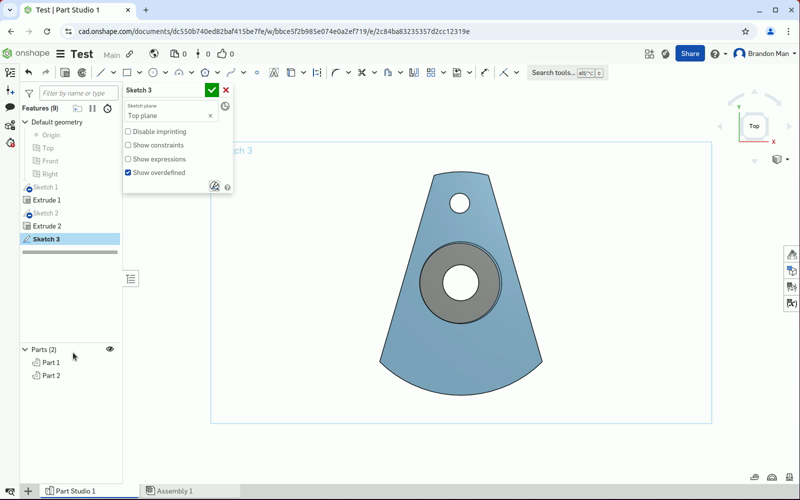
key(y)
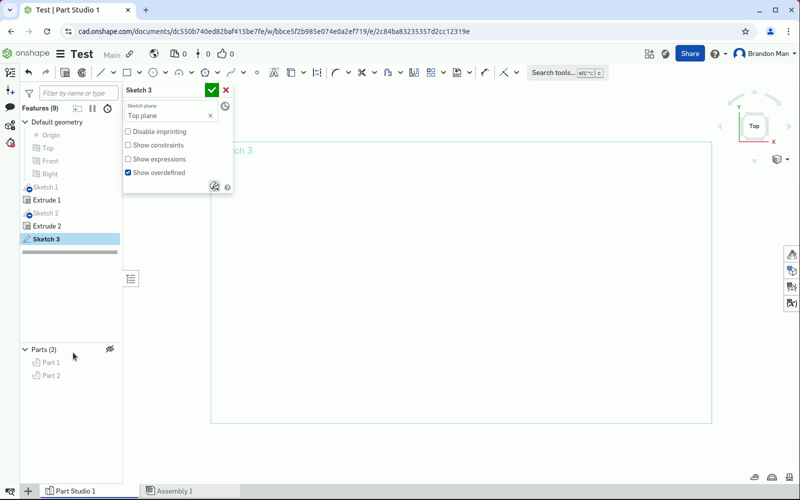
key(c)
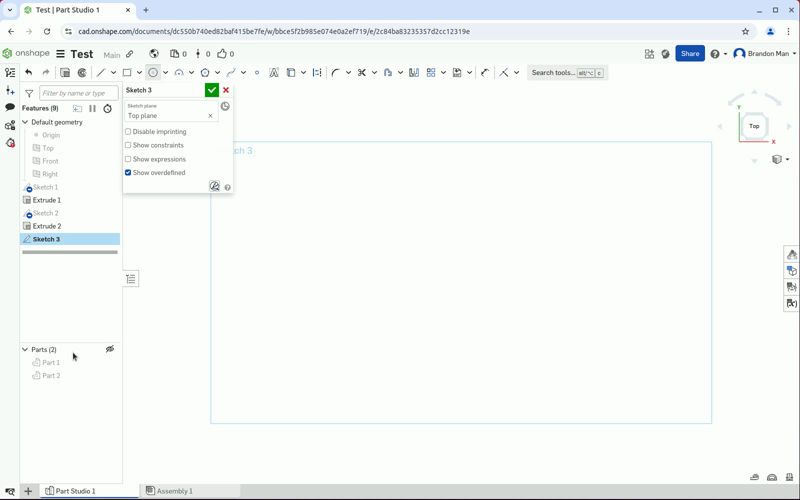
key_down(shift)
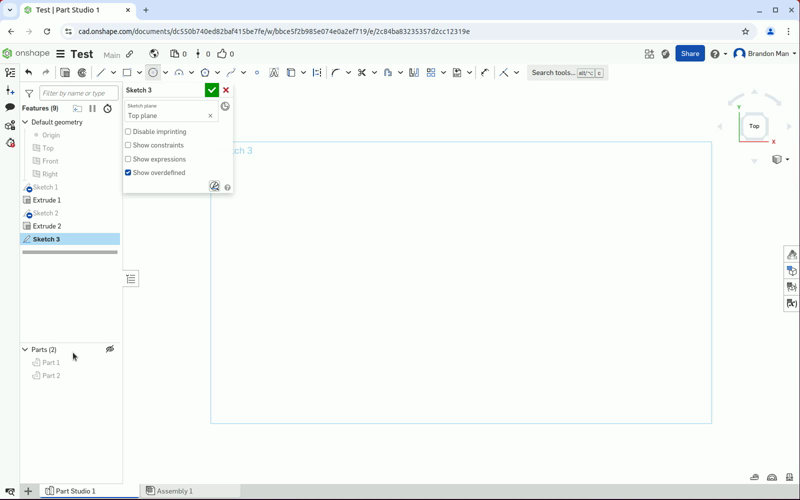
mouse_move(460, 282)
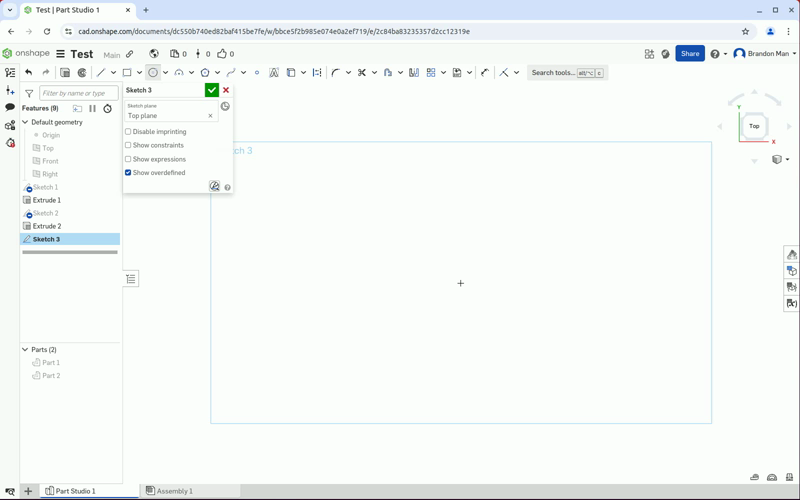
click(460, 282)
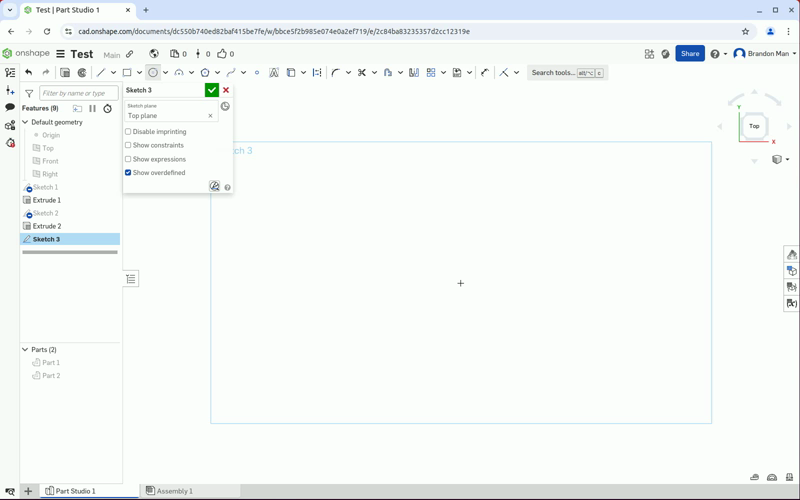
key_up(shift)
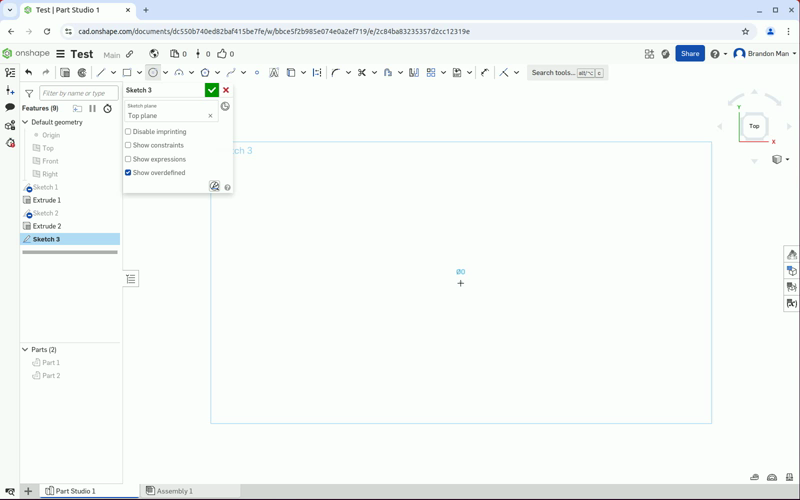
mouse_move(501, 282)
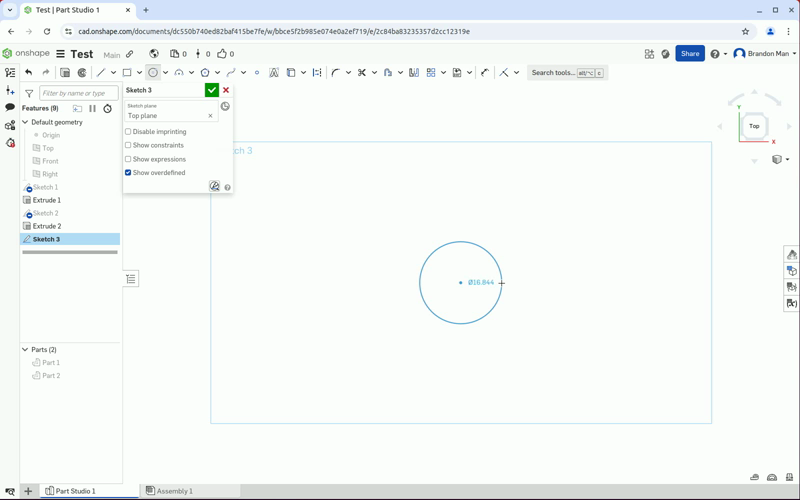
click(501, 282)
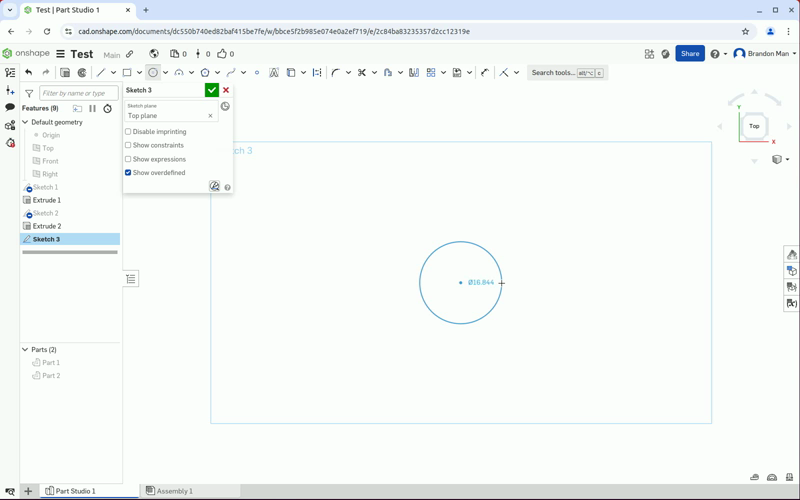
key(esc)
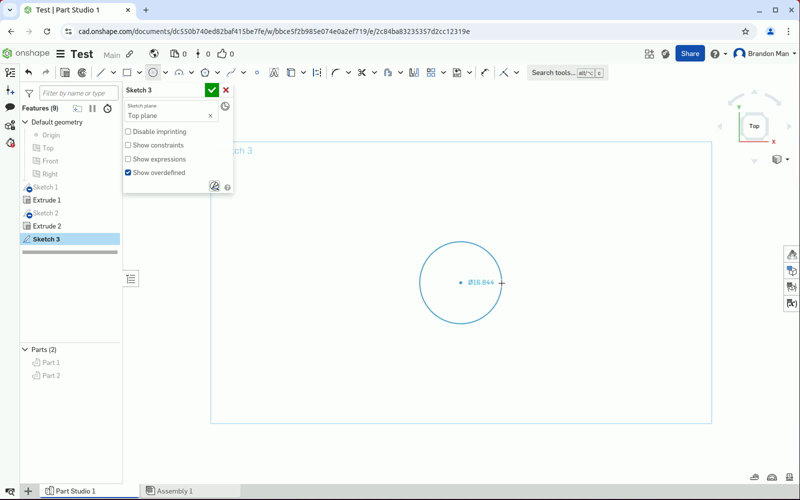
key(c)
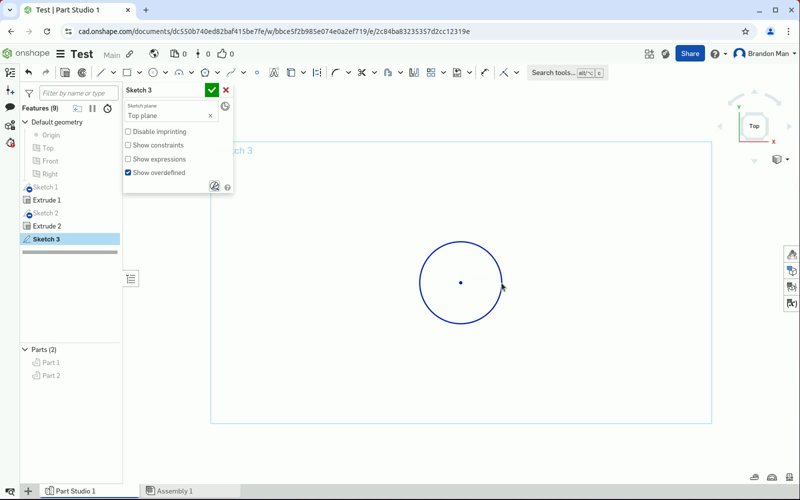
key_down(shift)
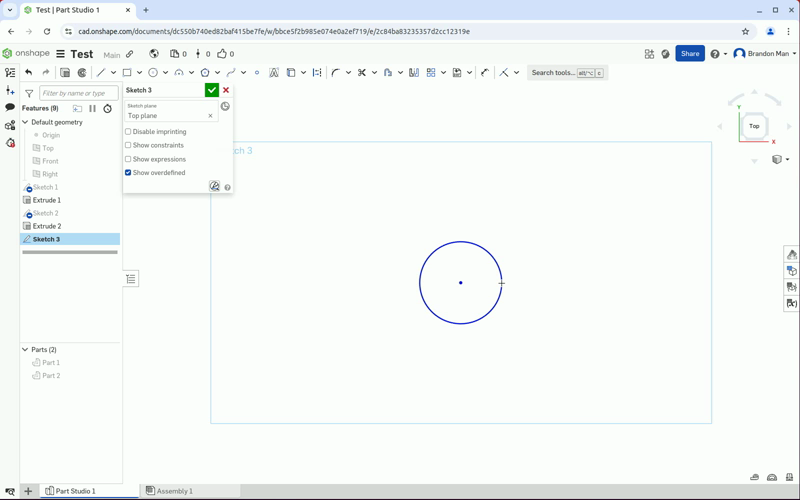
mouse_move(460, 282)
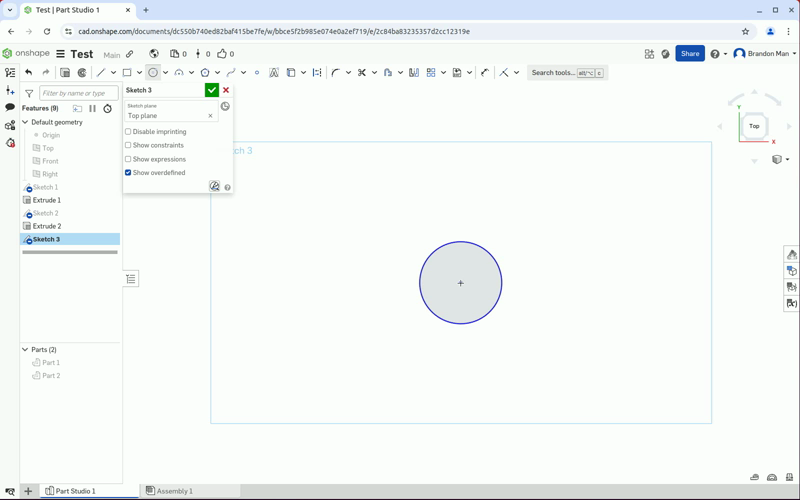
click(460, 282)
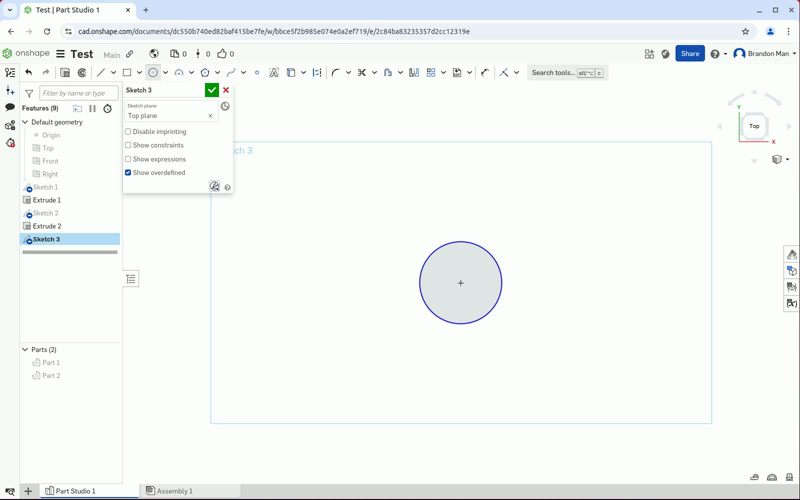
key_up(shift)
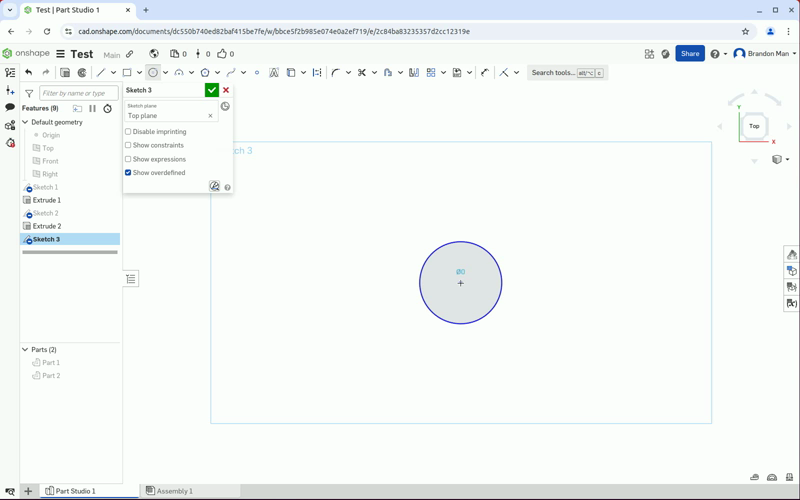
mouse_move(478, 282)
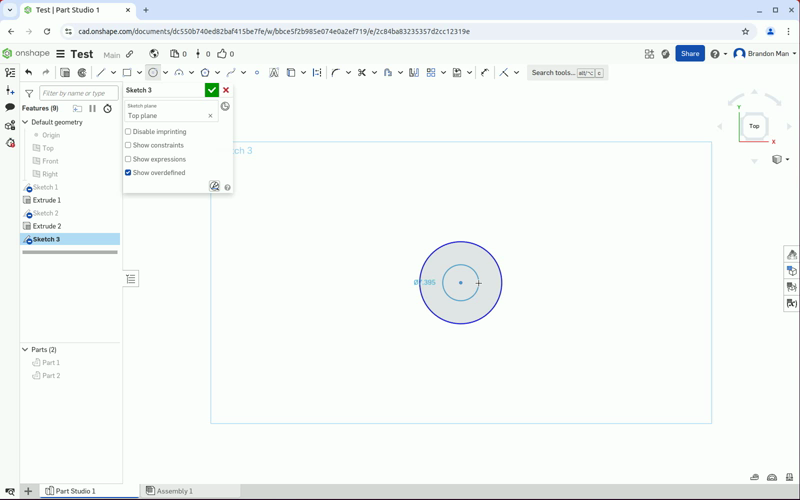
click(478, 282)
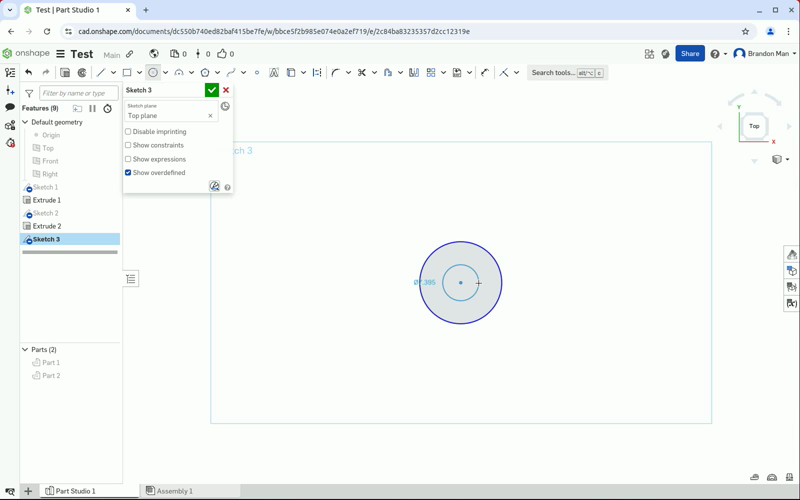
key(esc)
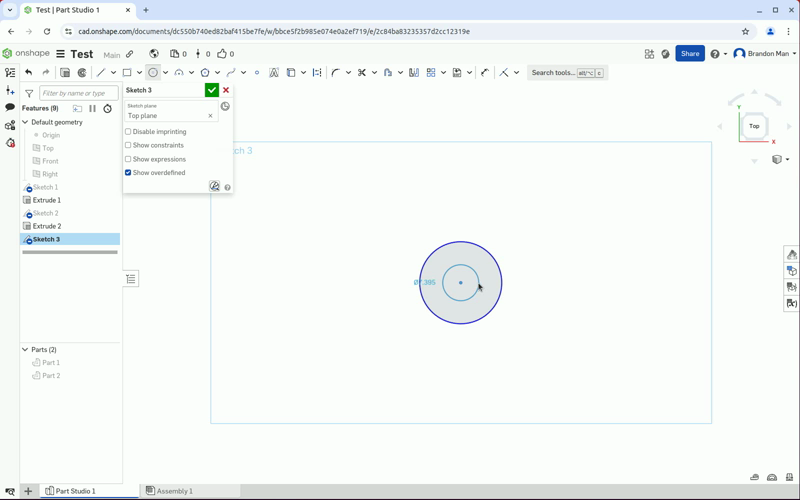
mouse_move(477, 255)
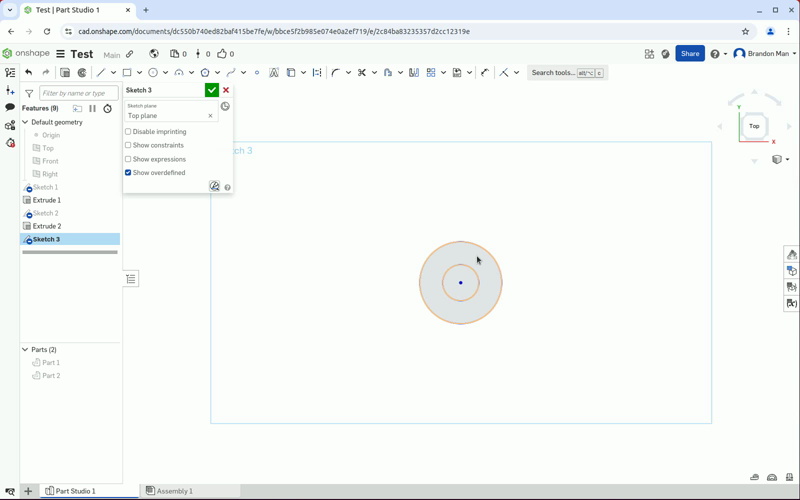
click(477, 255)
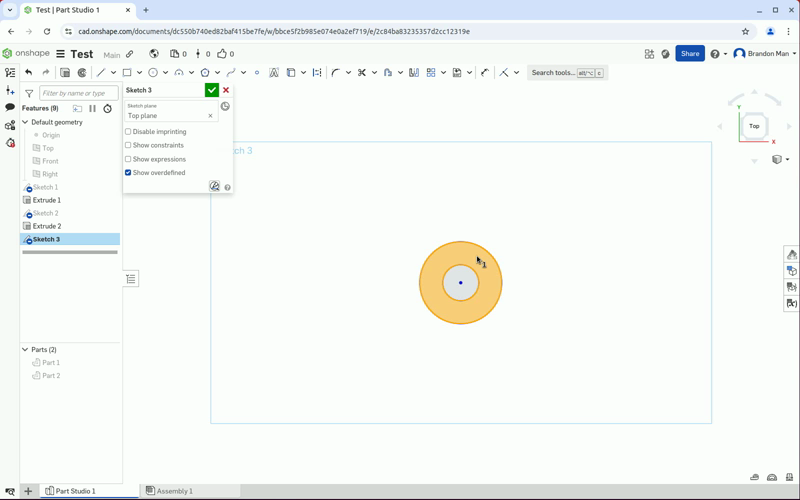
mouse_move(73, 352)
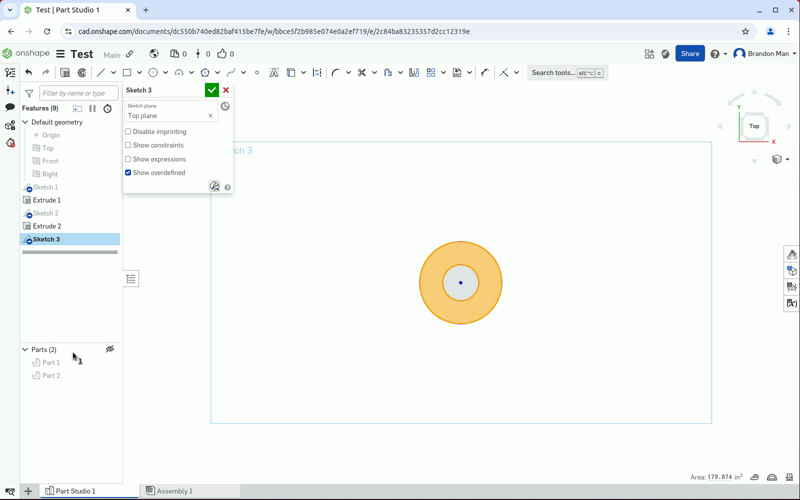
key(shift+y)
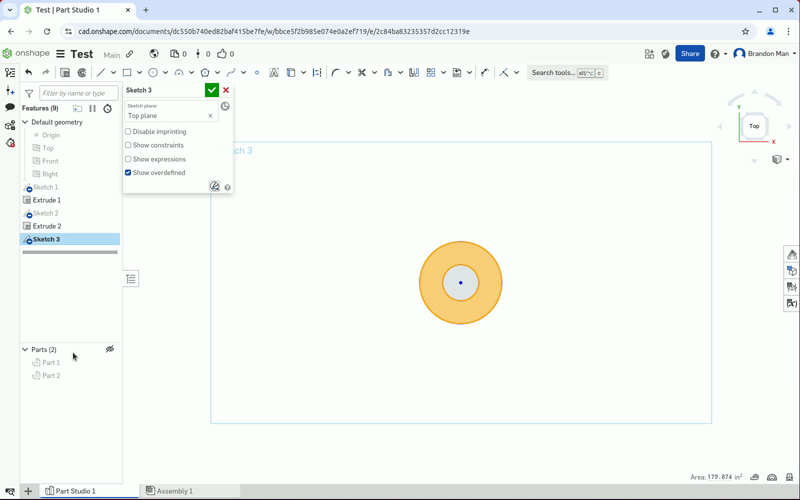
key(shift+e)
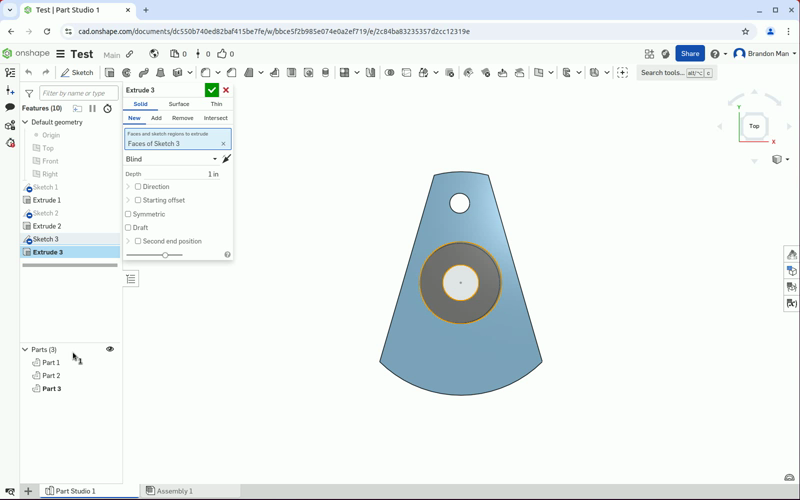
mouse_move(143, 106)
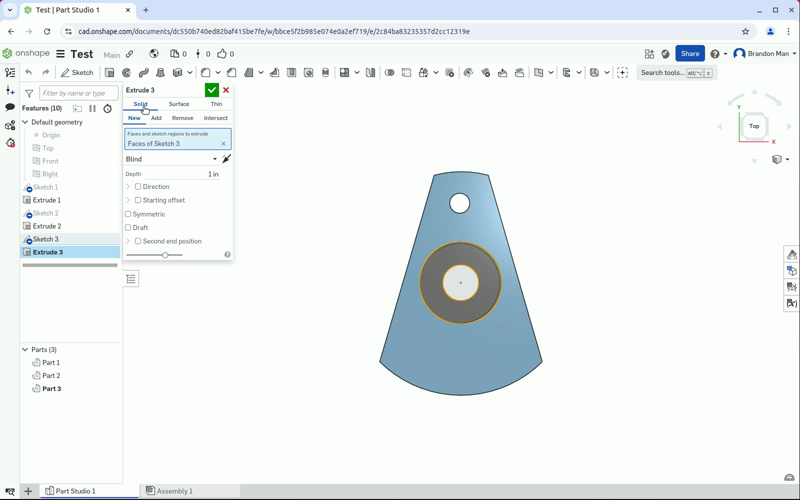
click(143, 106)
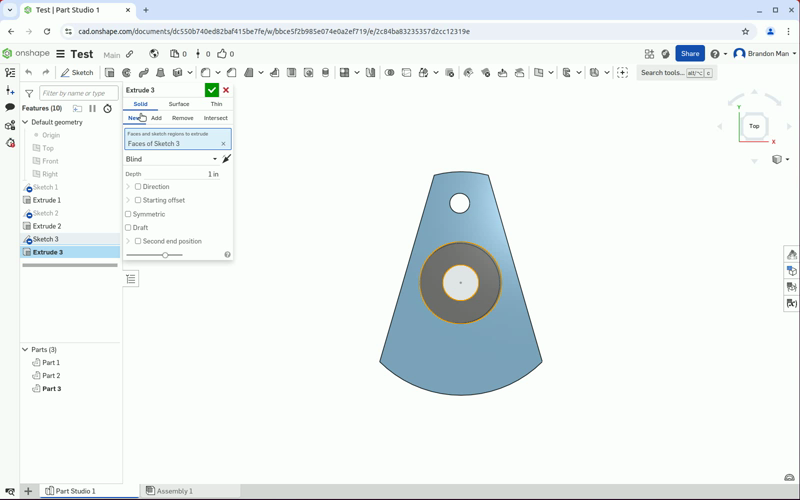
mouse_move(137, 120)
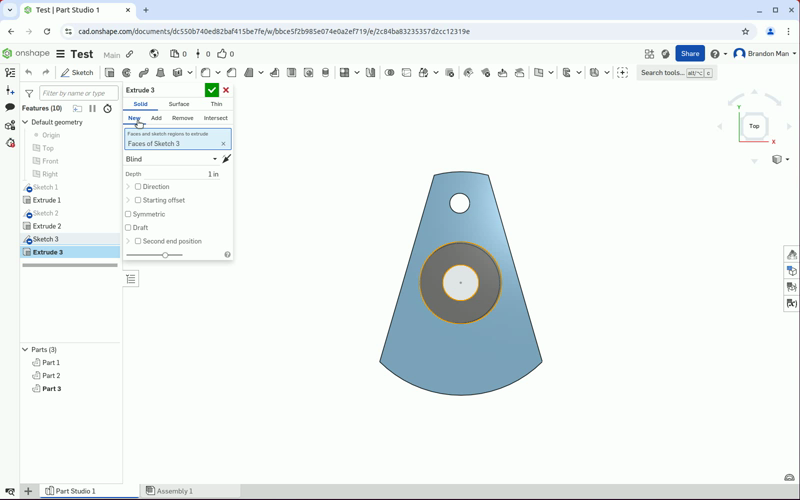
click(137, 120)
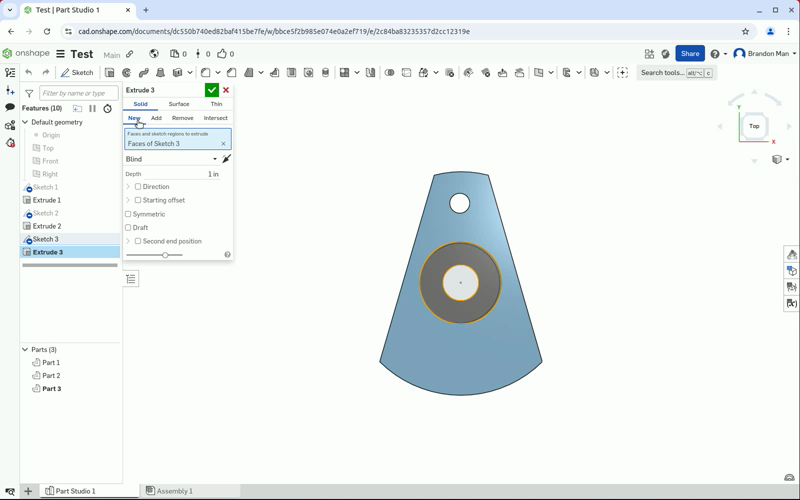
key(tab, 4)
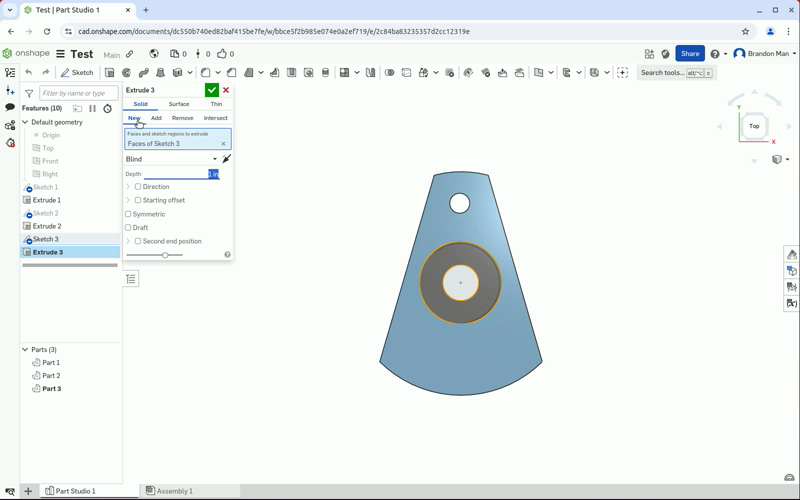
text(-2.889)
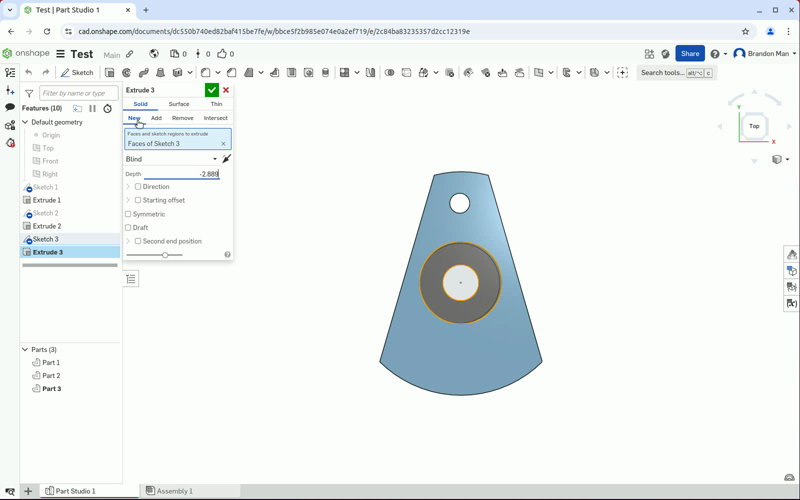
key(enter)
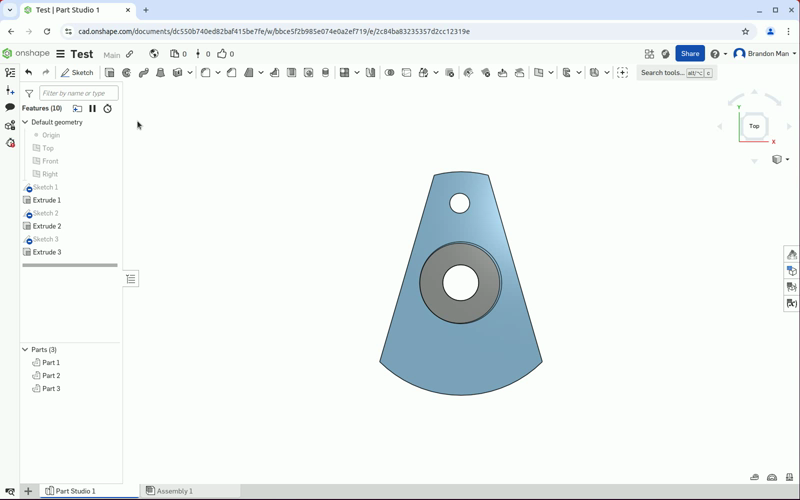
key(shift+h)
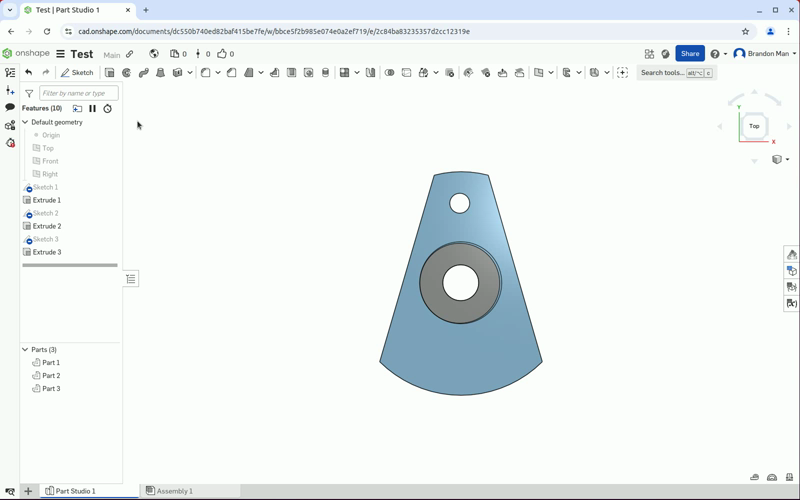
key(shift+h)
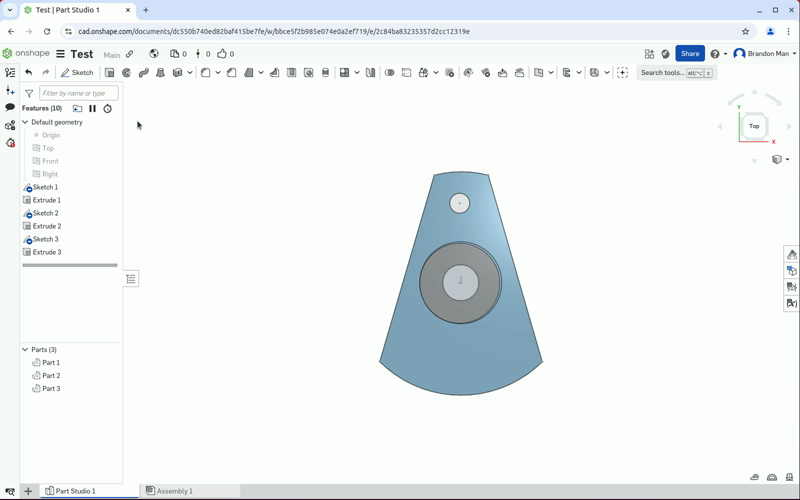
key(shift+7)
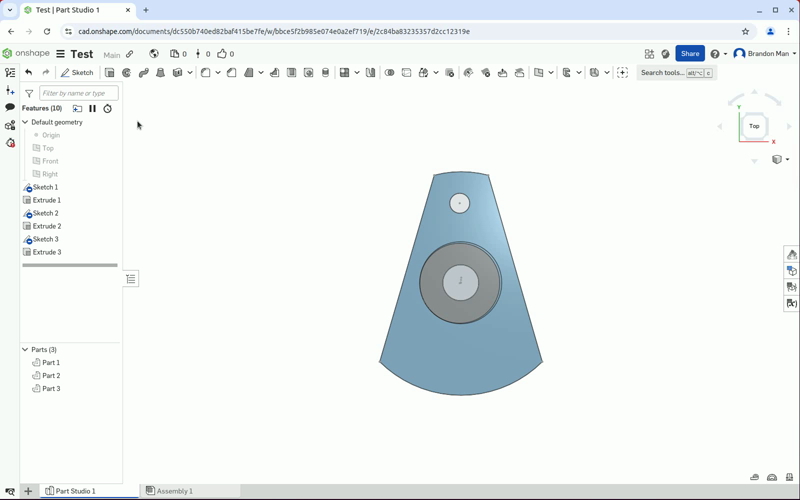
key(up, 3)
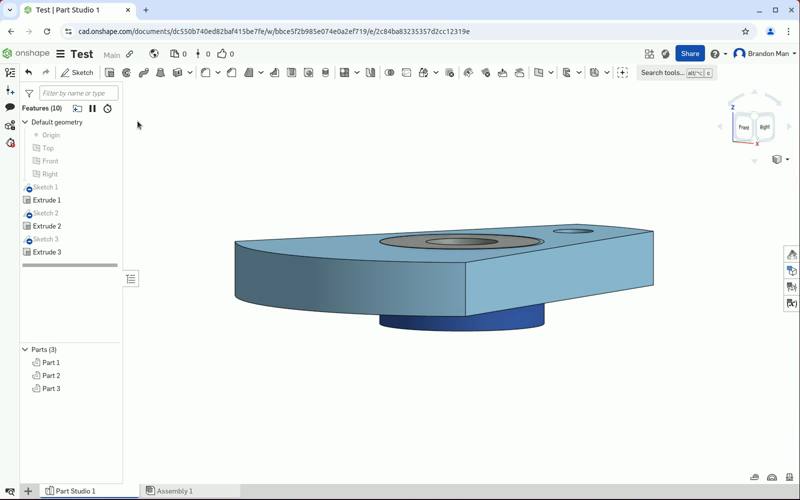
key(left, 3)
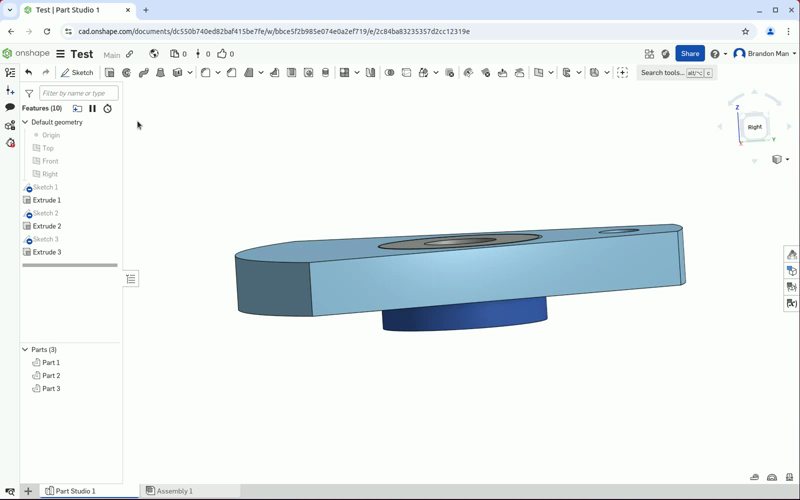
key(right, 3)
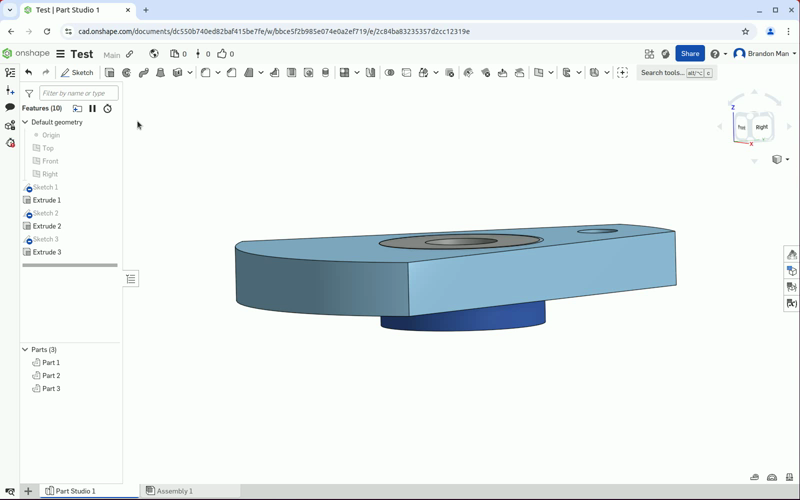
key(down, 3)
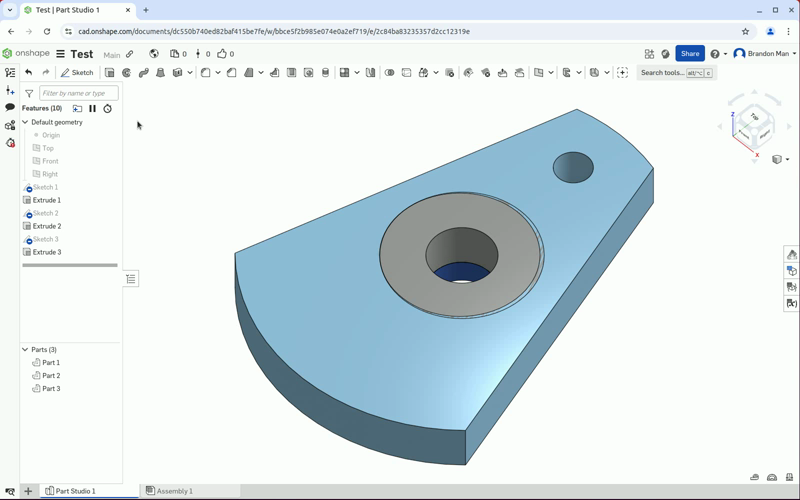
mouse_move(73, 189)
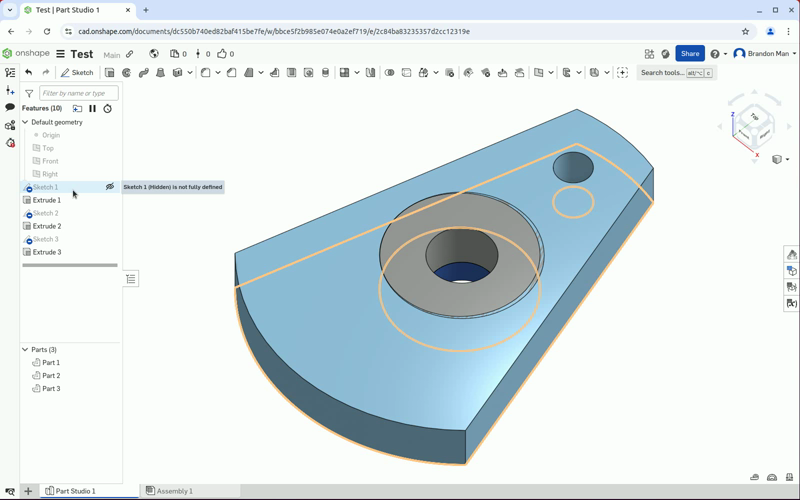
click(73, 189)